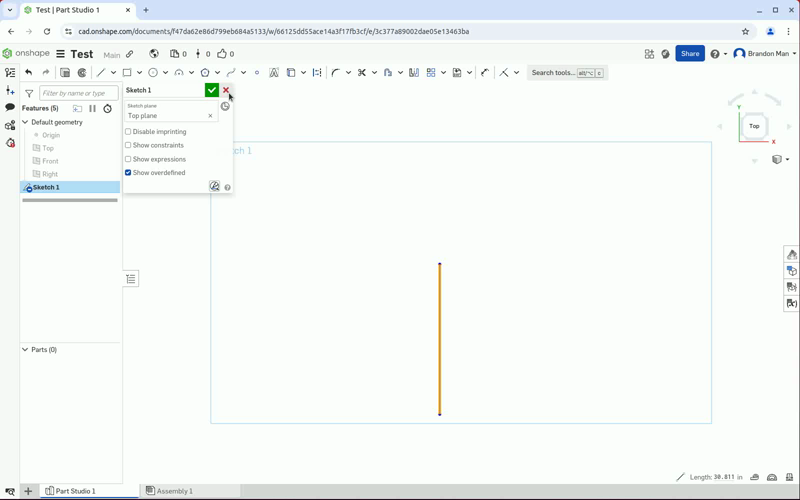
key(shift+h)
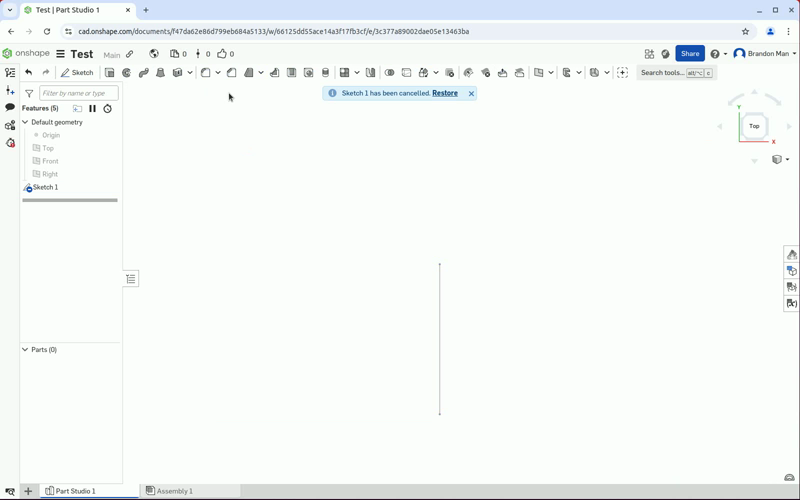
key(shift+s)
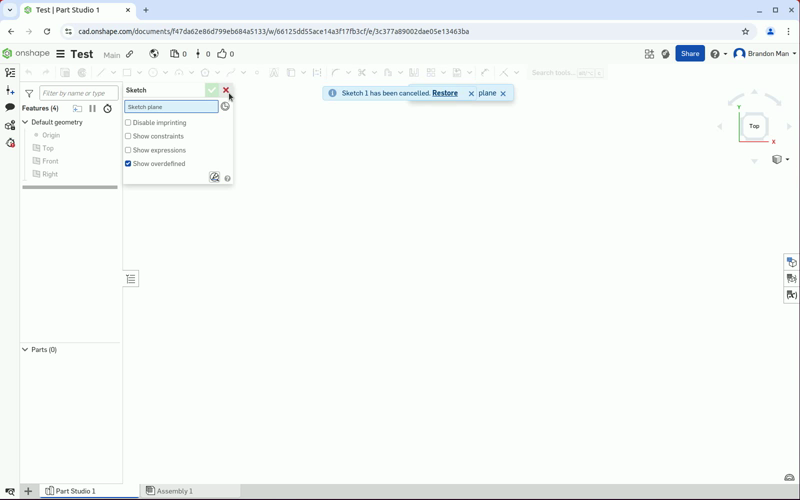
mouse_move(73, 150)
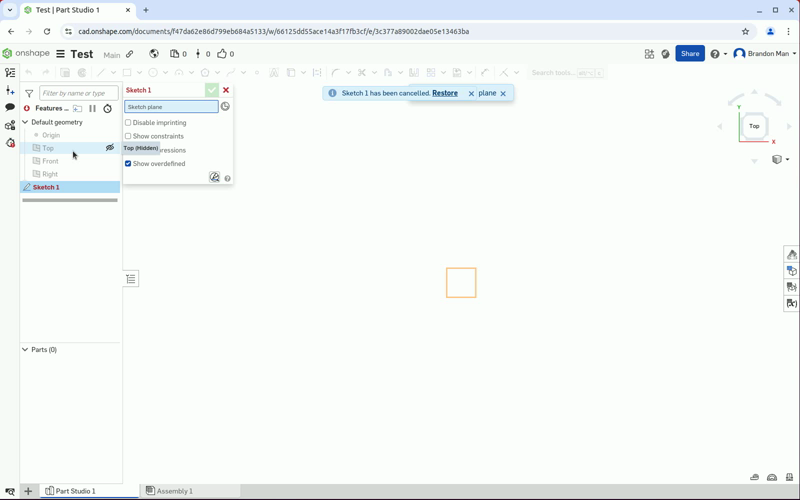
click(73, 150)
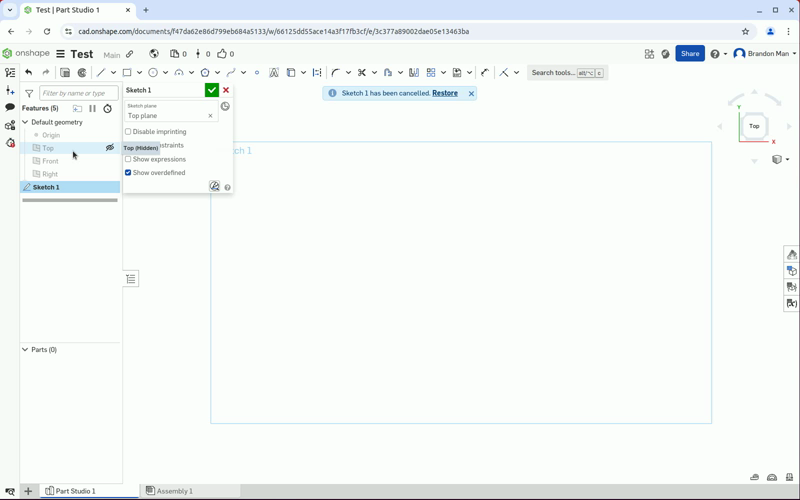
mouse_move(73, 352)
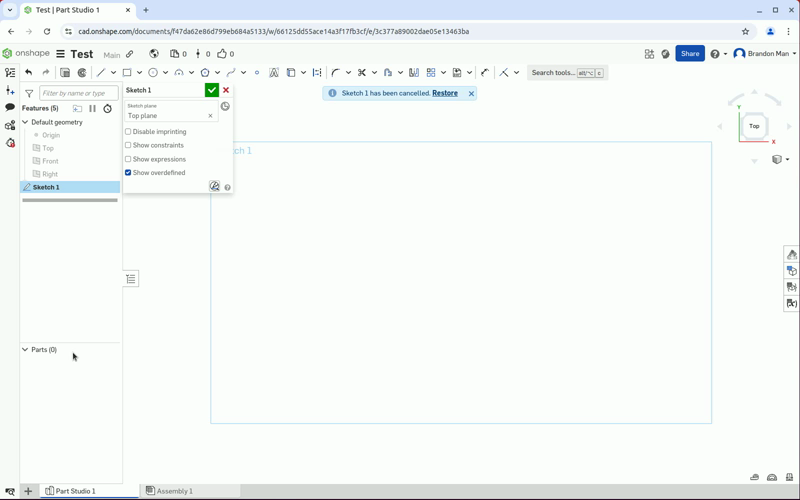
key(y)
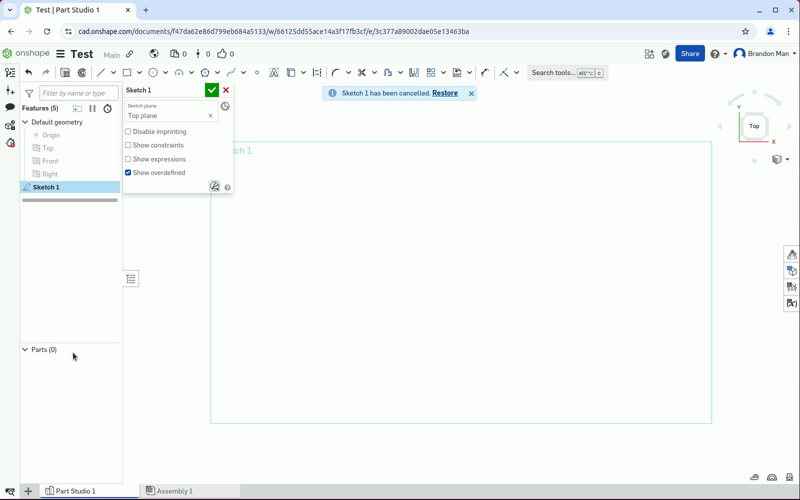
key(l)
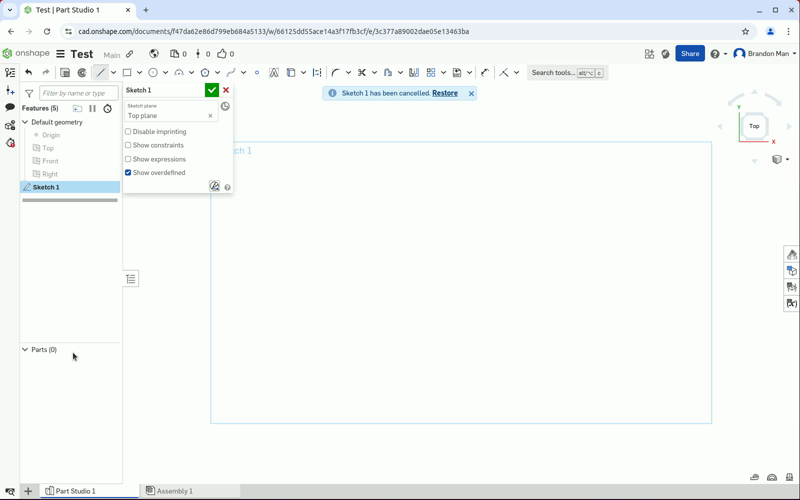
key_down(shift)
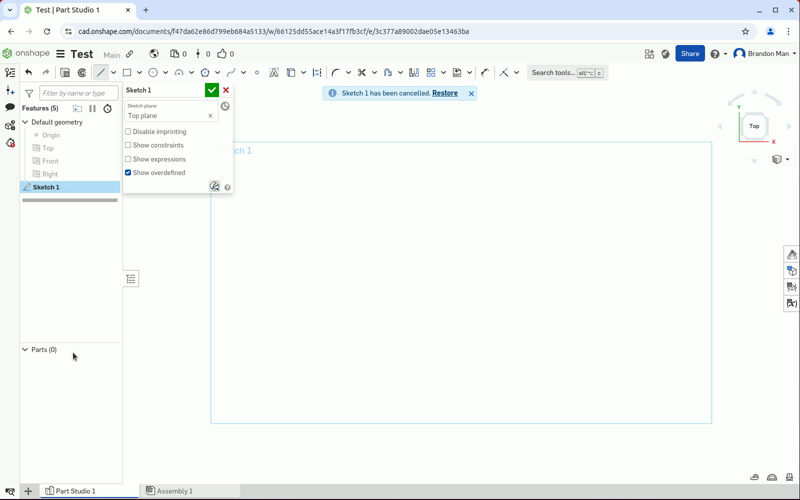
mouse_move(348, 285)
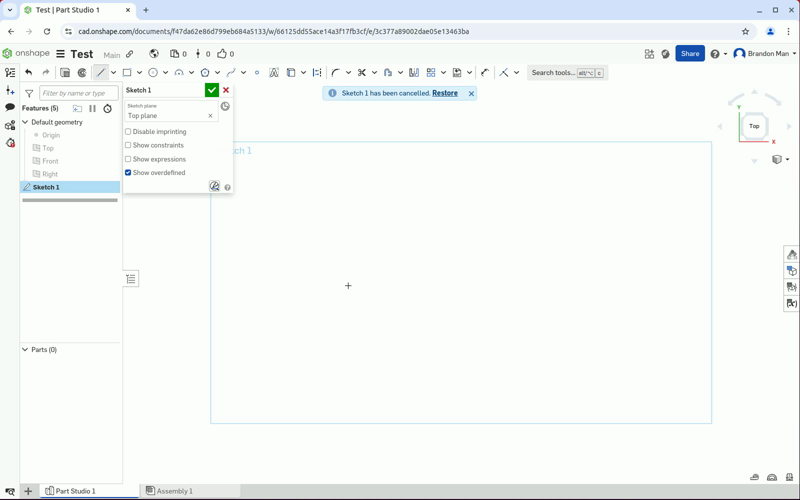
click(348, 285)
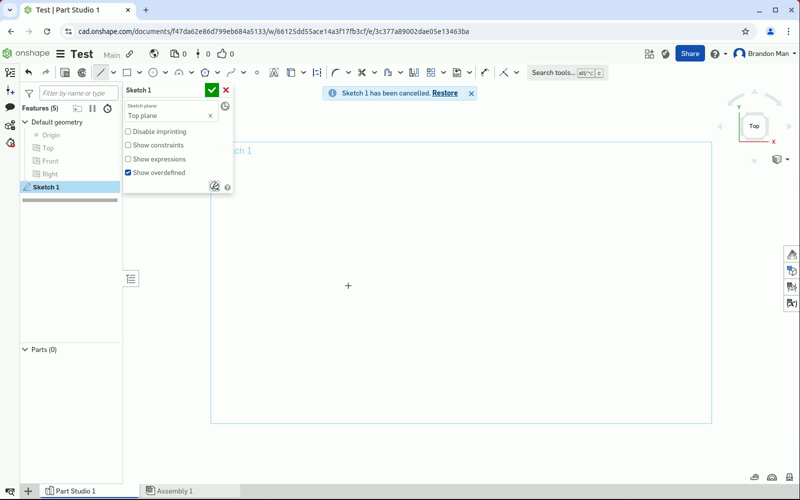
key_up(shift)
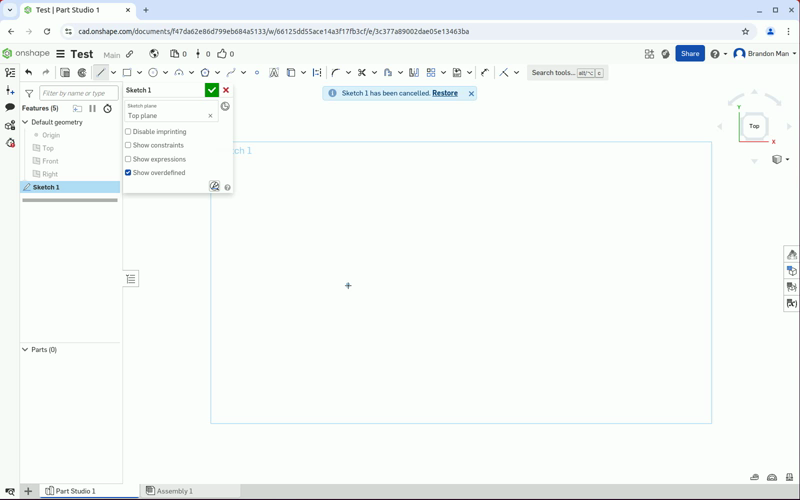
key_down(shift)
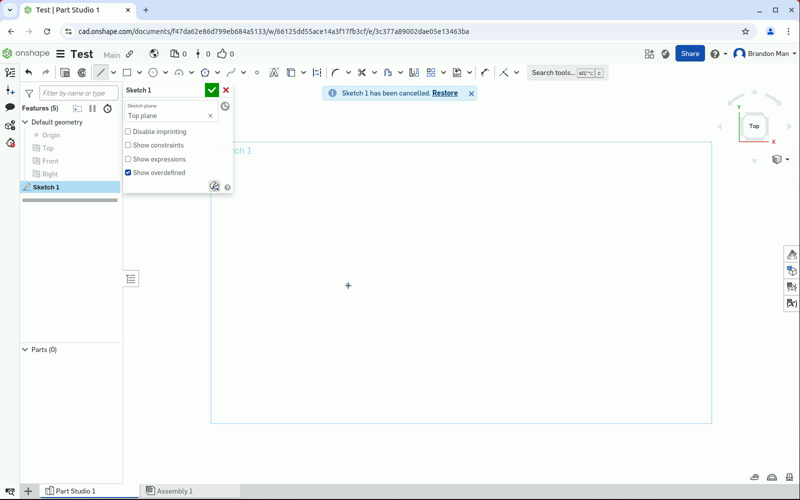
mouse_move(572, 285)
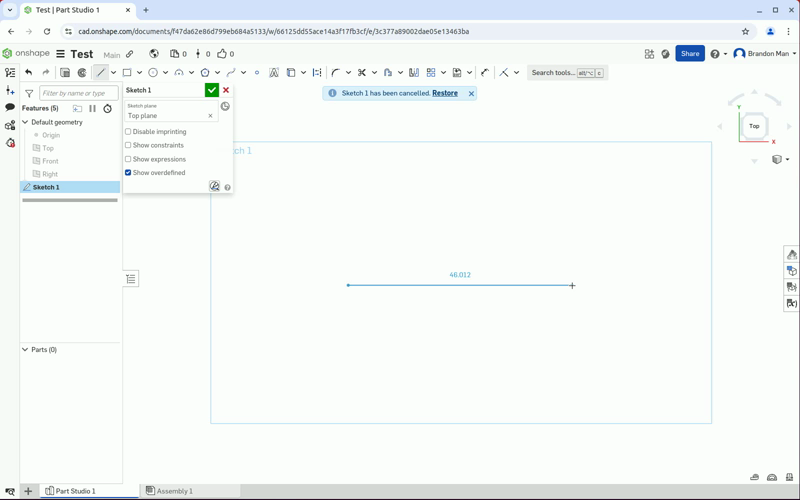
click(572, 285)
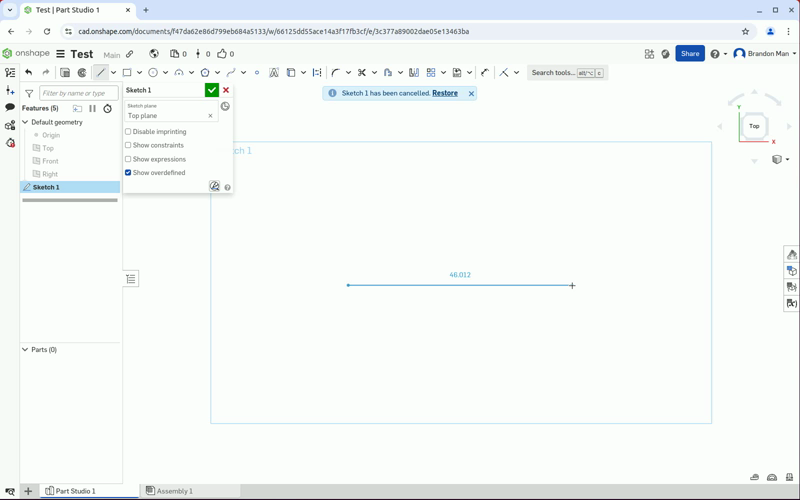
key_up(shift)
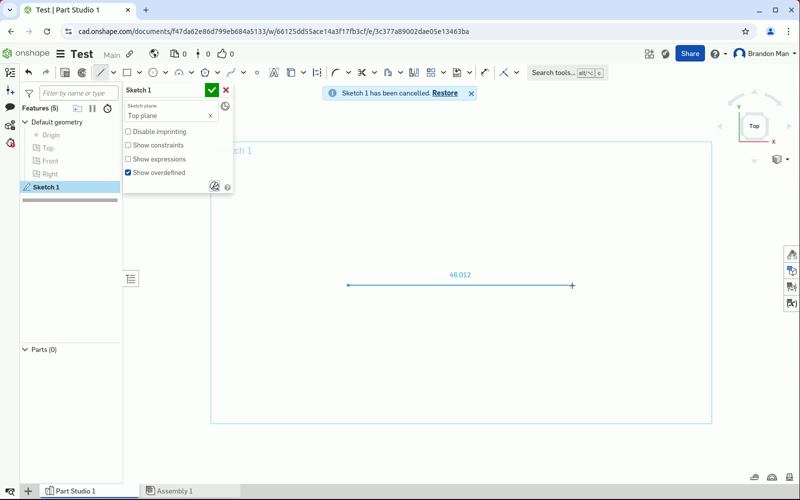
key_down(shift)
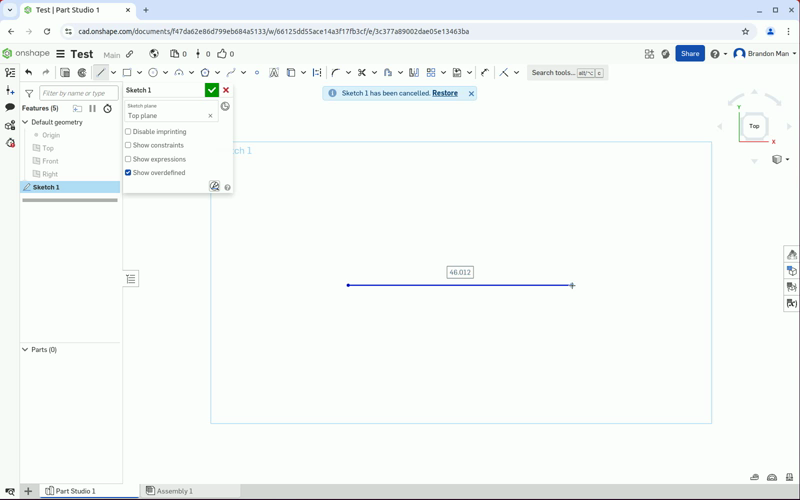
mouse_move(589, 285)
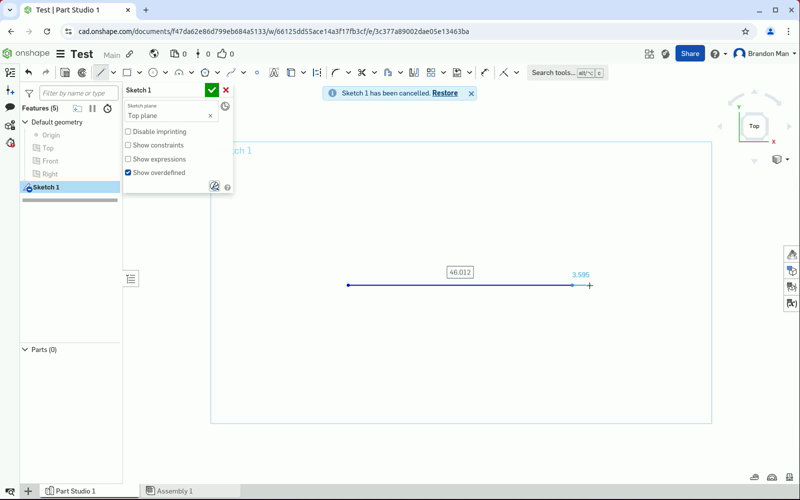
mouse_move(572, 268)
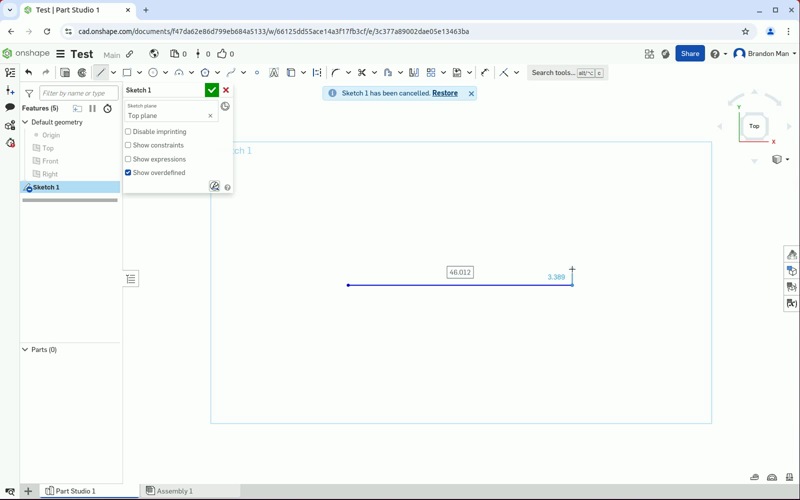
click(572, 268)
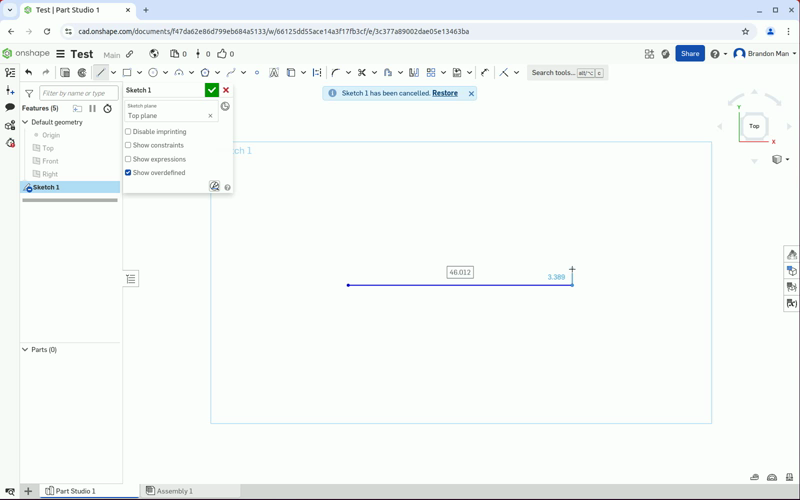
key_up(shift)
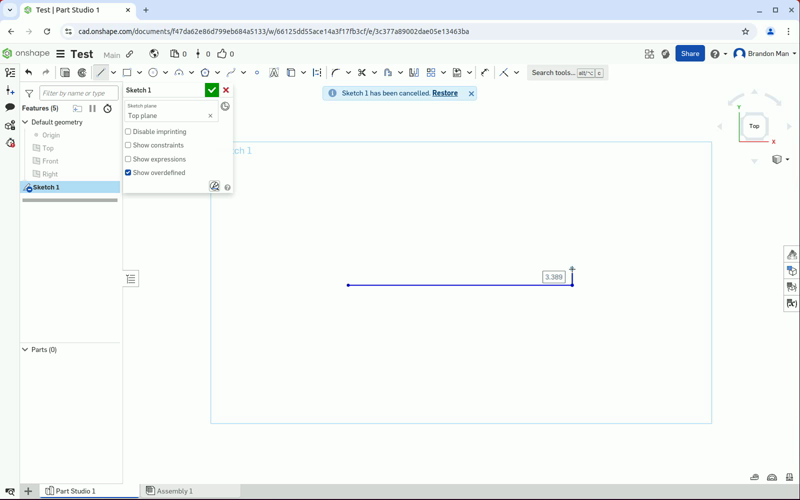
key_down(shift)
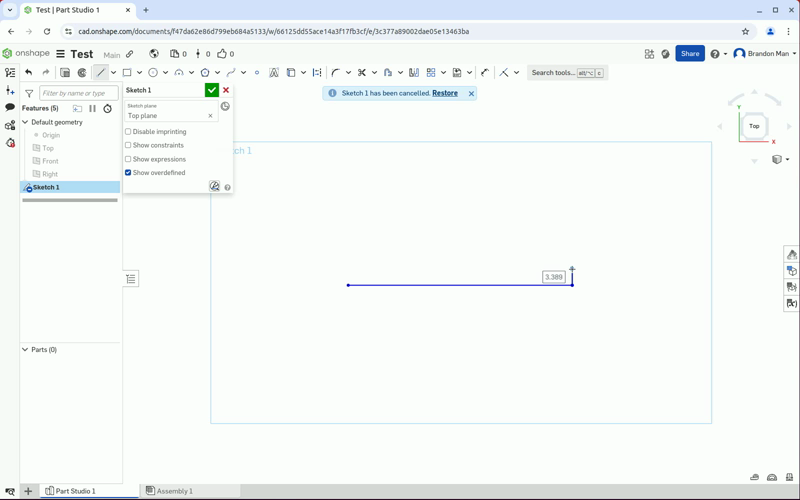
mouse_move(348, 268)
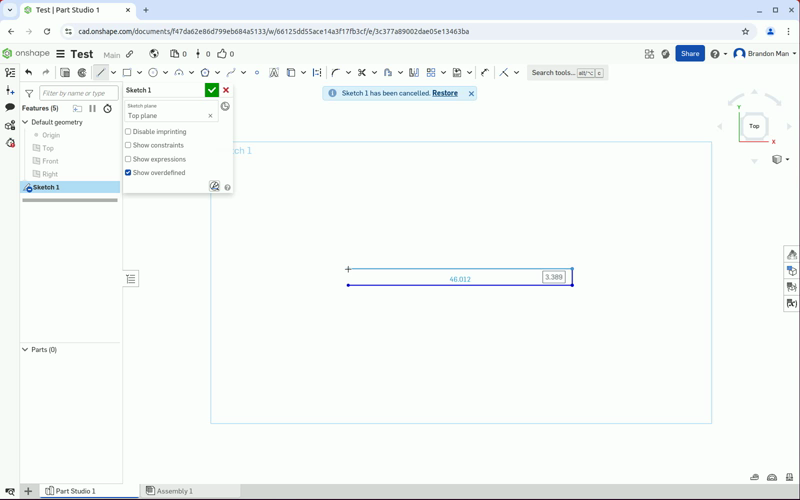
click(348, 268)
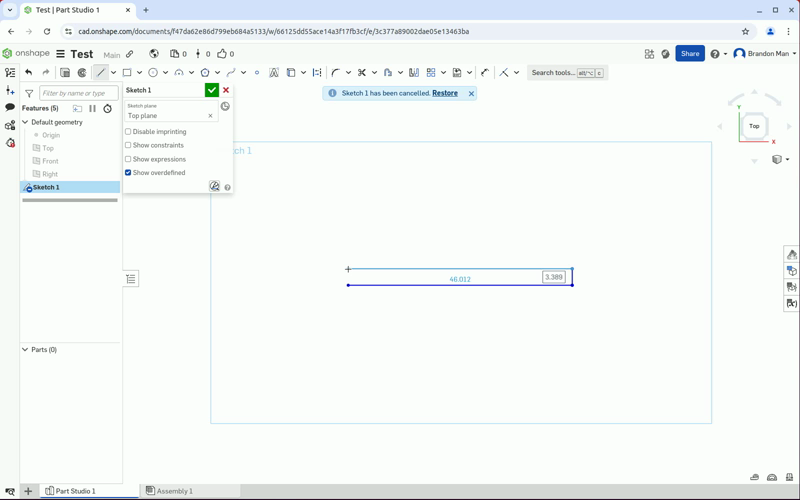
key_up(shift)
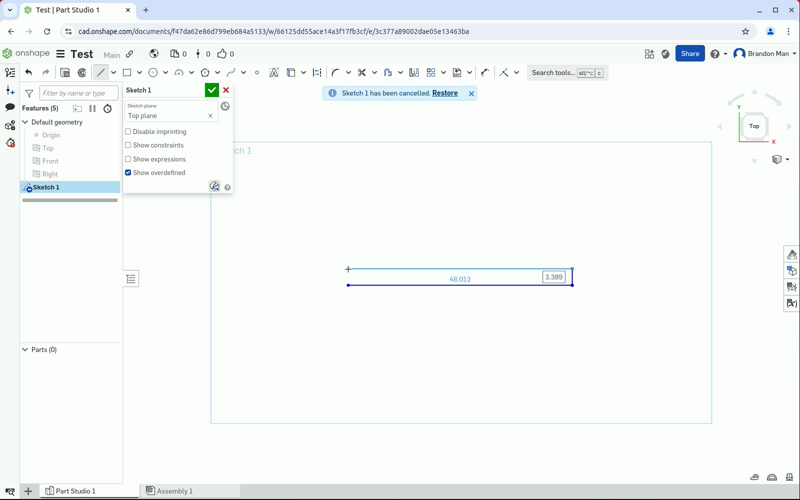
mouse_move(378, 268)
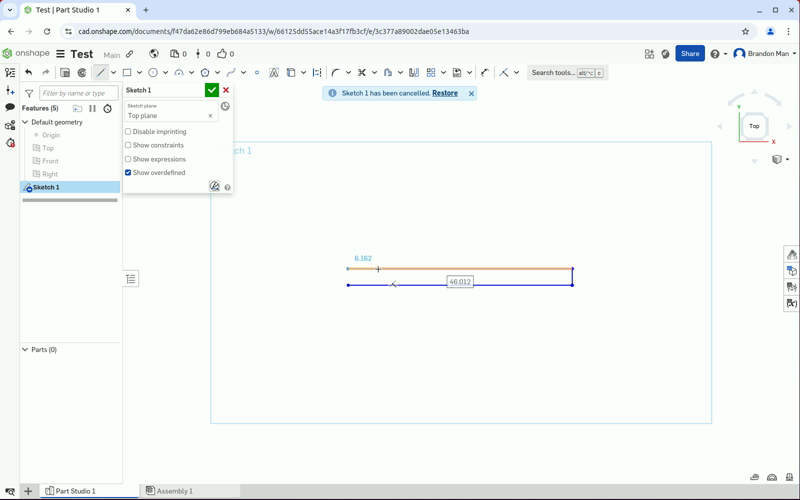
key_down(shift)
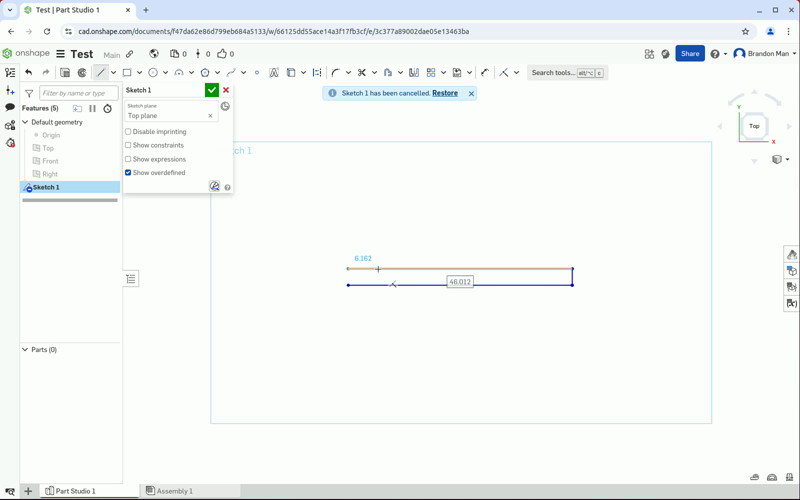
mouse_move(348, 285)
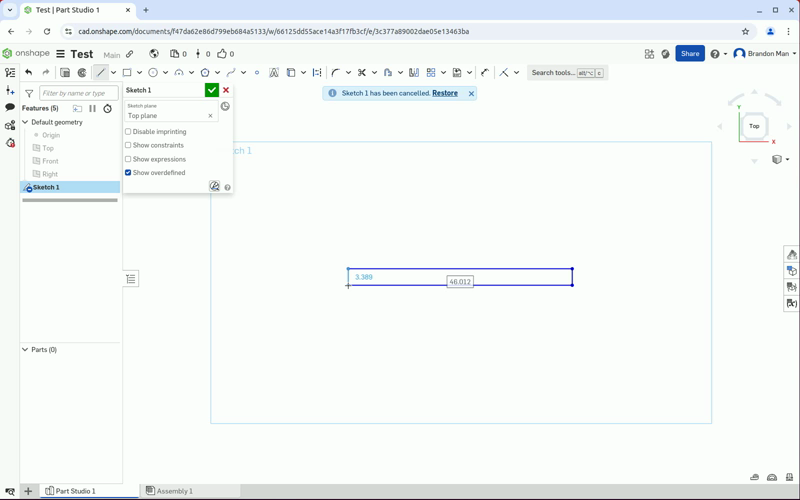
key_up(shift)
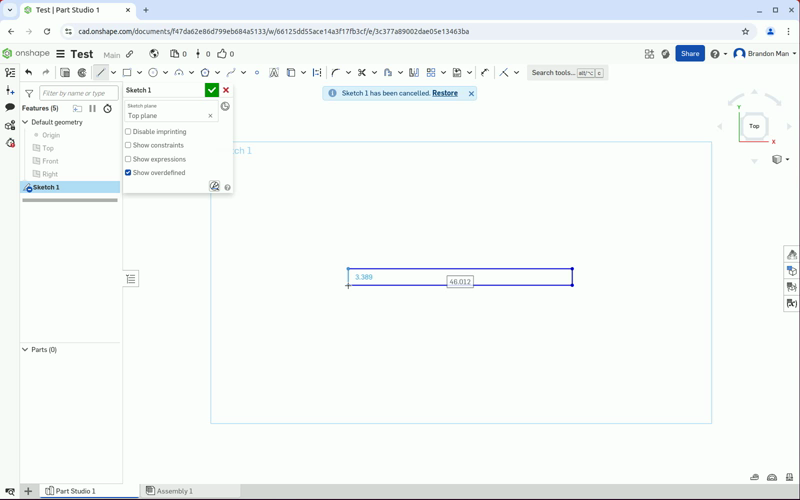
click(348, 285)
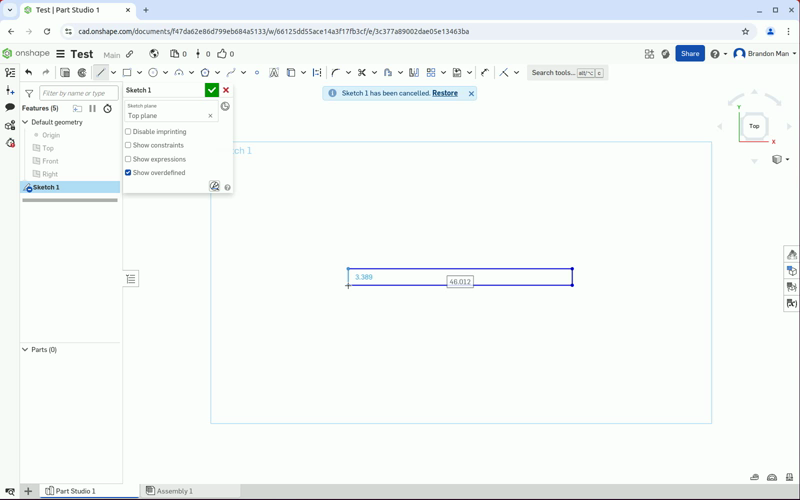
key(esc)
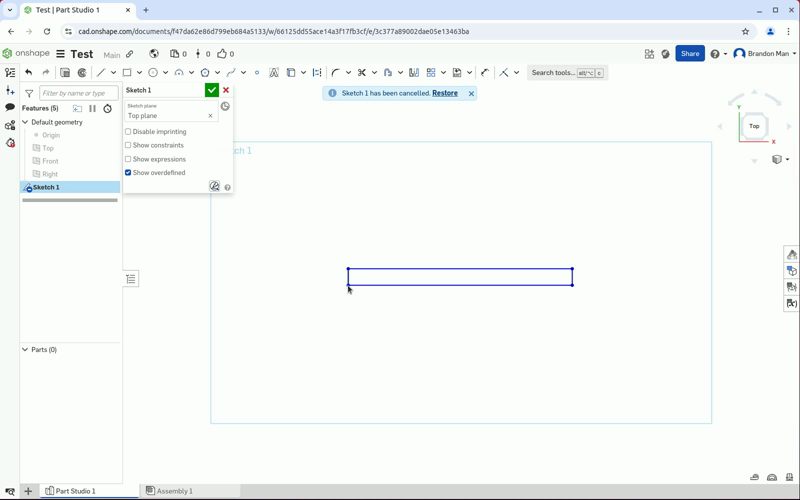
mouse_move(391, 282)
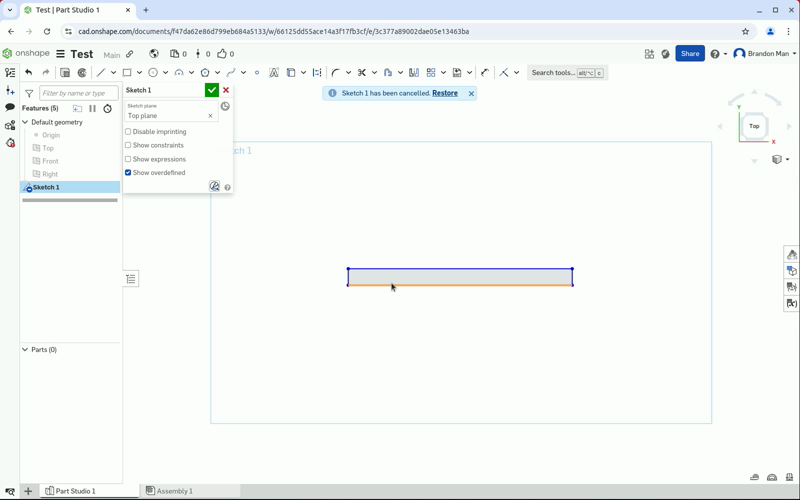
click(391, 282)
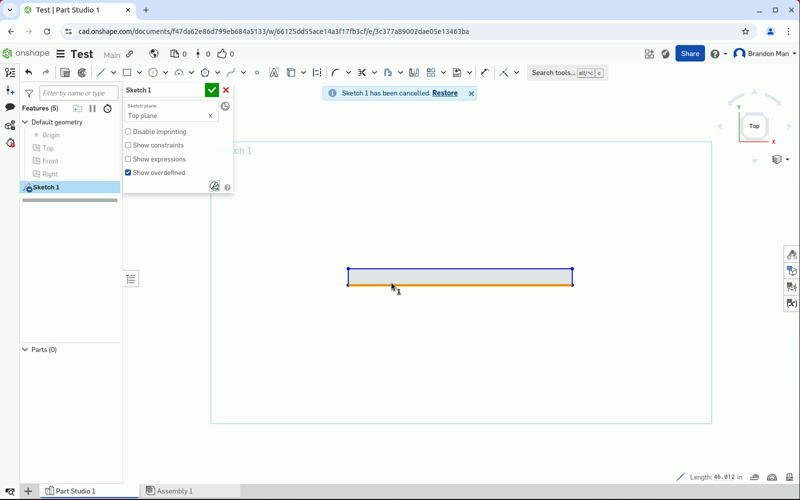
mouse_move(73, 352)
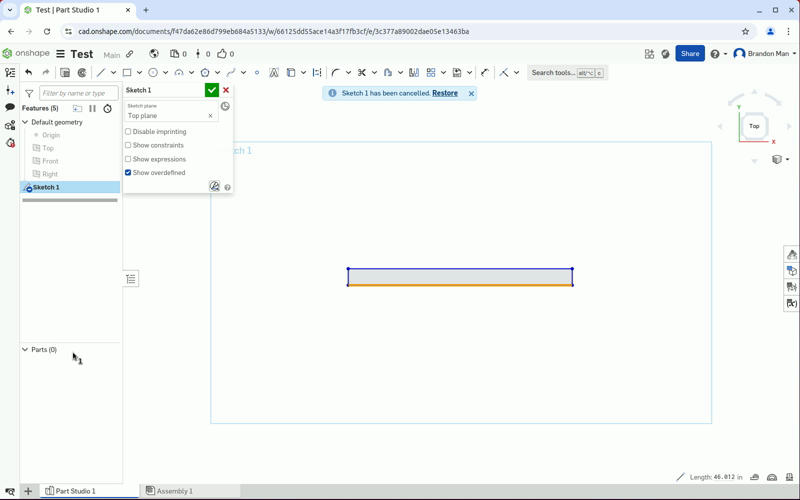
key(shift+y)
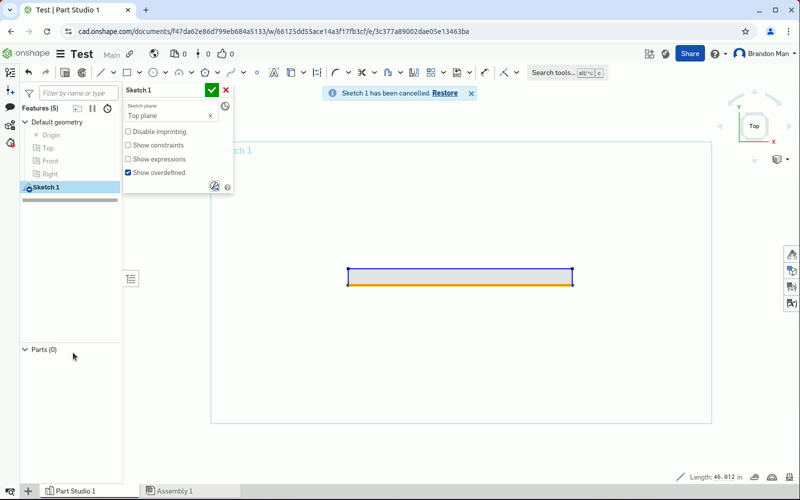
key(shift+e)
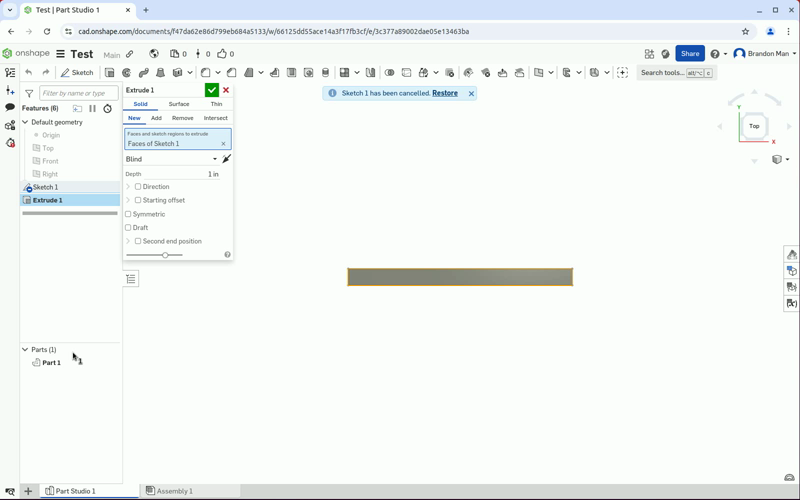
mouse_move(143, 106)
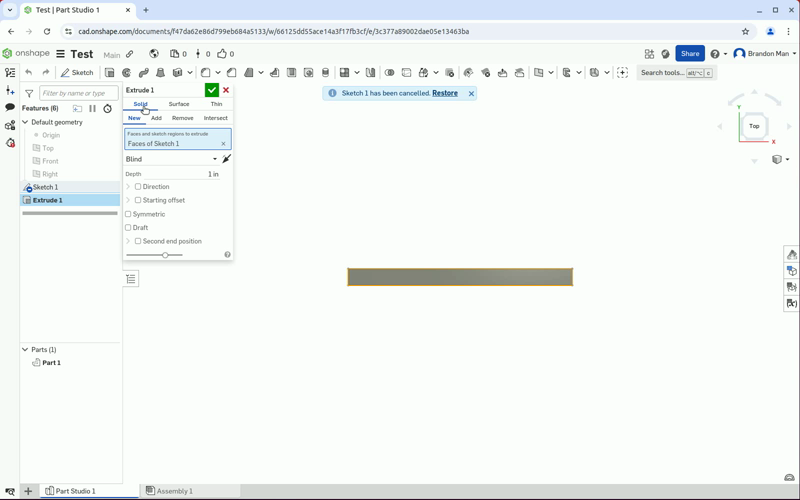
click(143, 106)
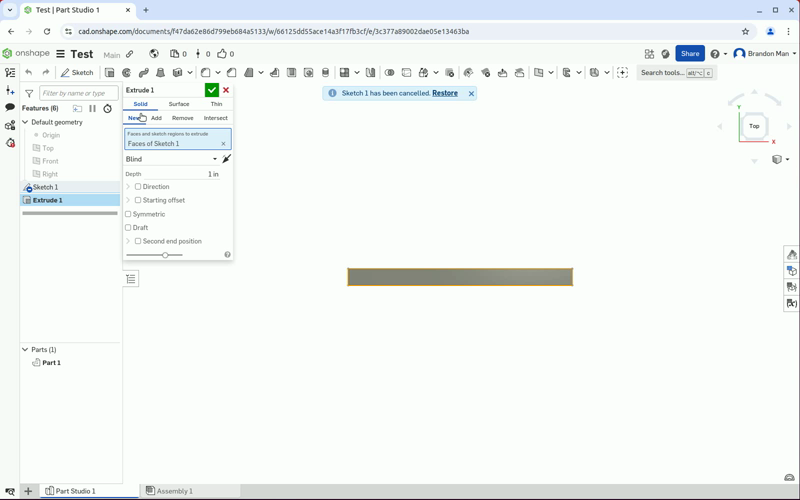
mouse_move(137, 120)
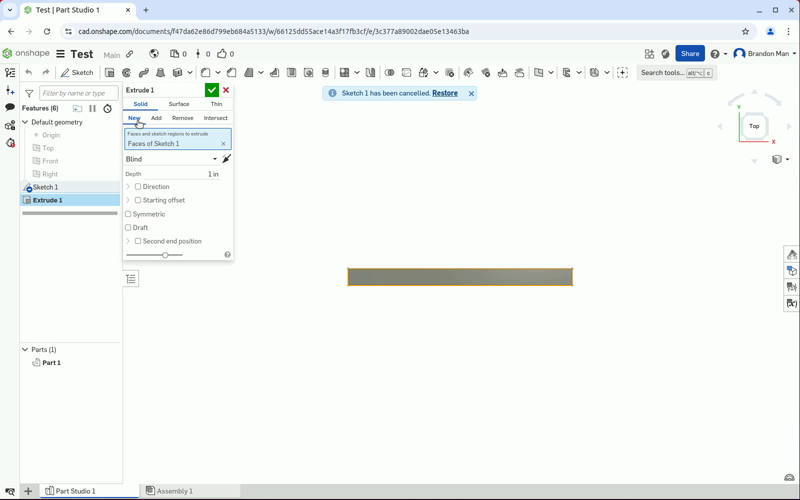
click(137, 120)
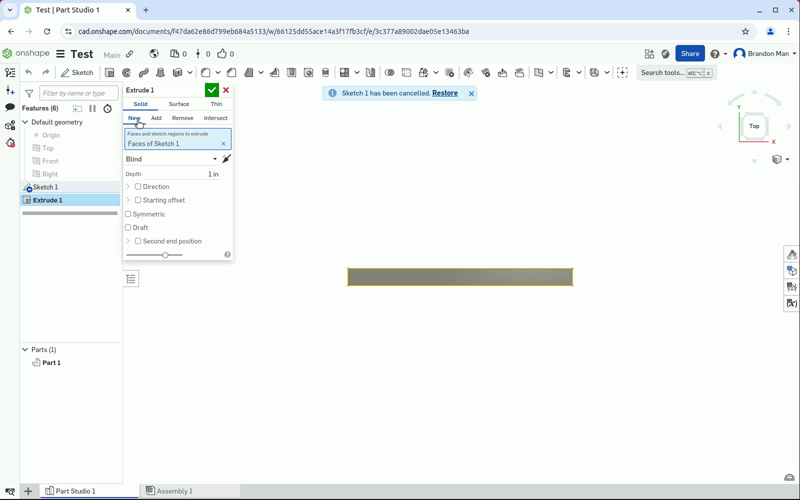
key(tab, 4)
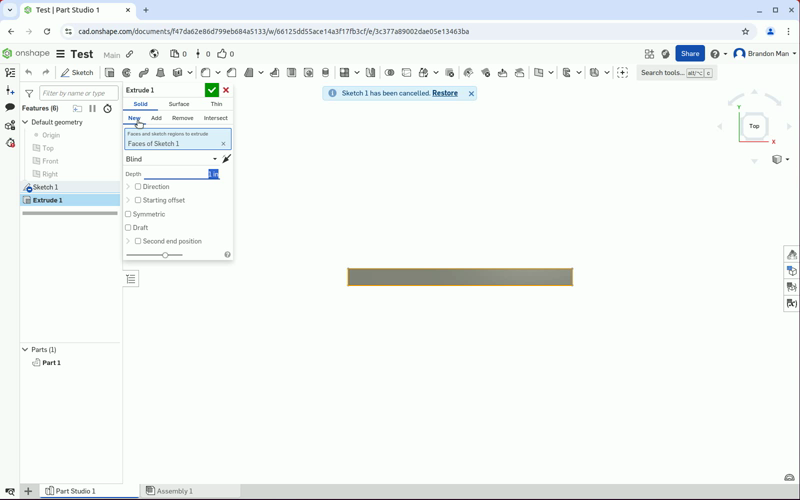
text(-22.627)
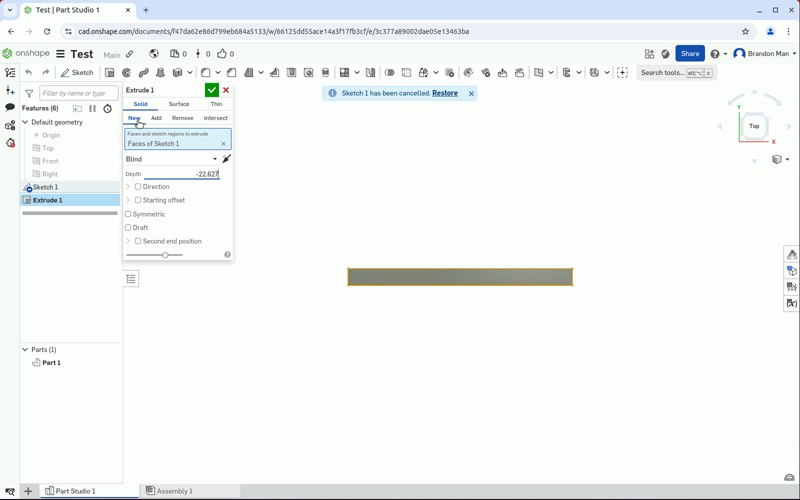
key(enter)
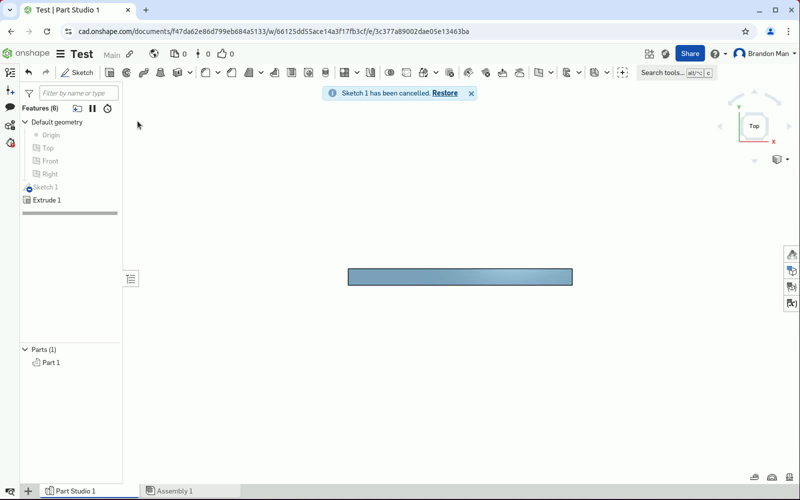
key(shift+h)
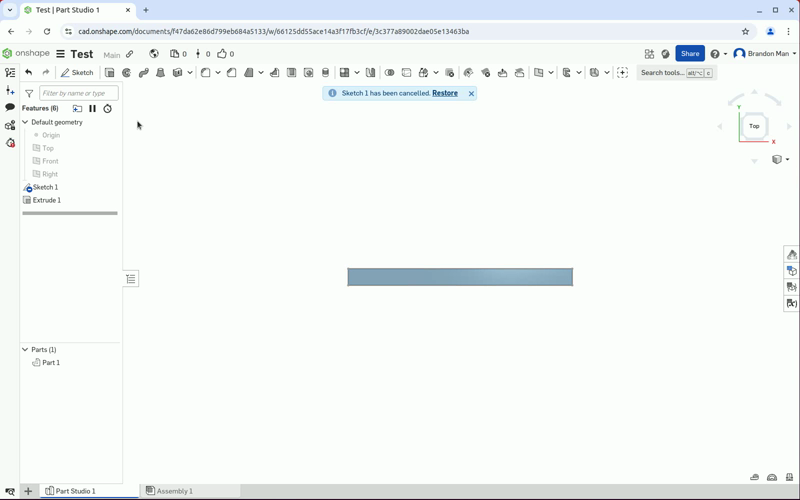
key(shift+h)
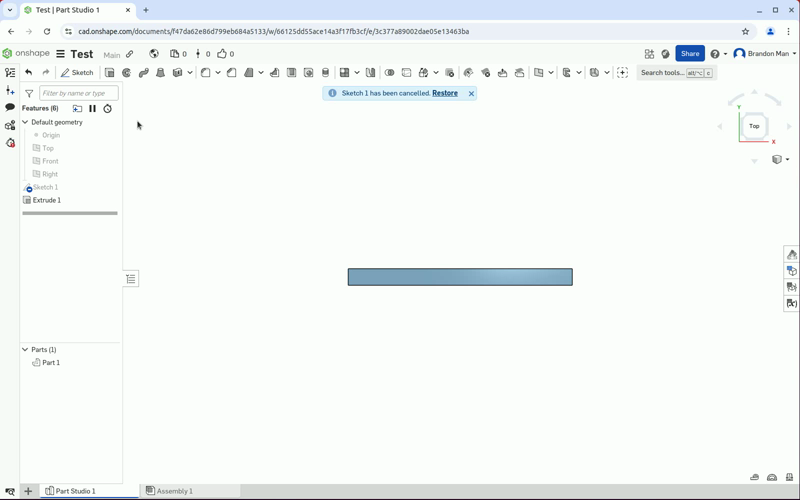
mouse_move(73, 189)
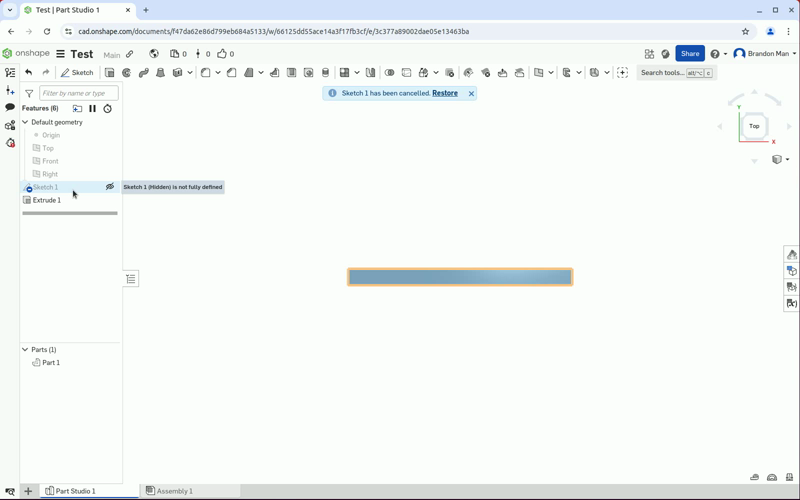
click(73, 189)
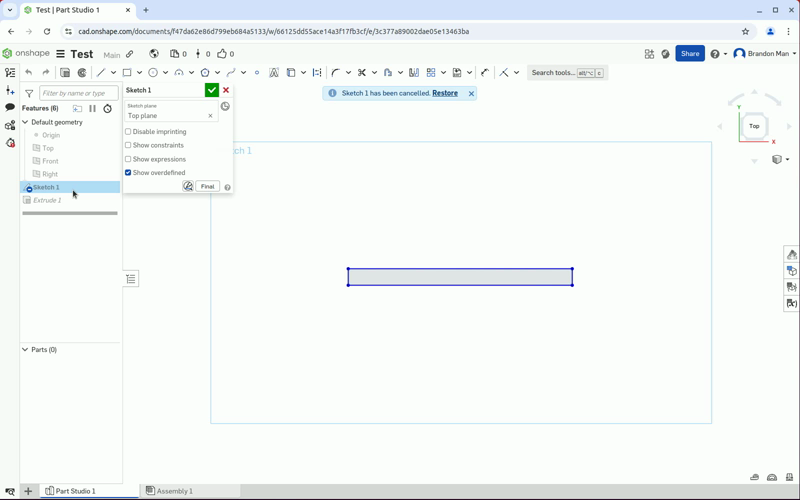
mouse_move(229, 92)
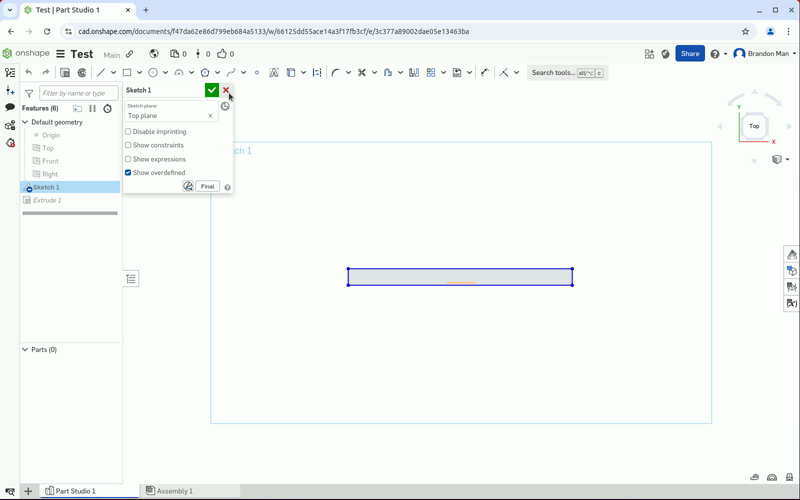
click(229, 92)
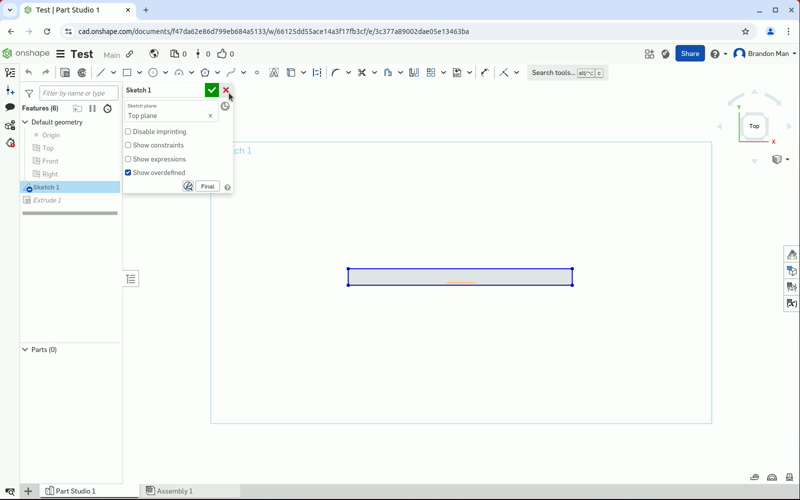
key(shift+s)
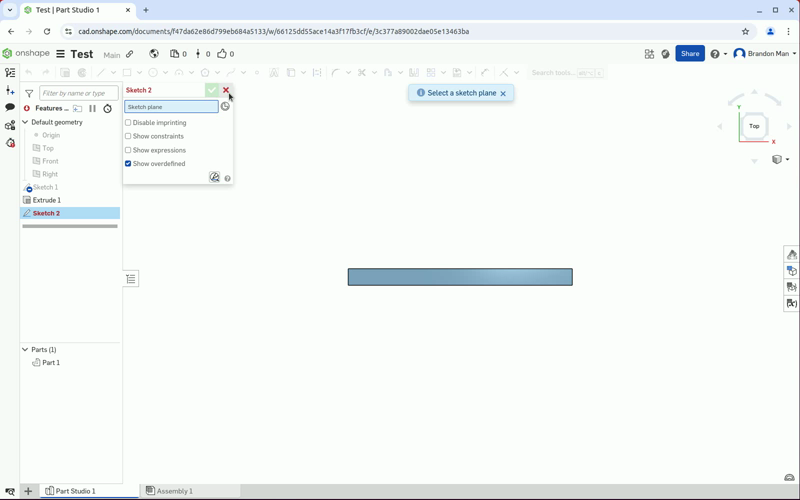
mouse_move(73, 150)
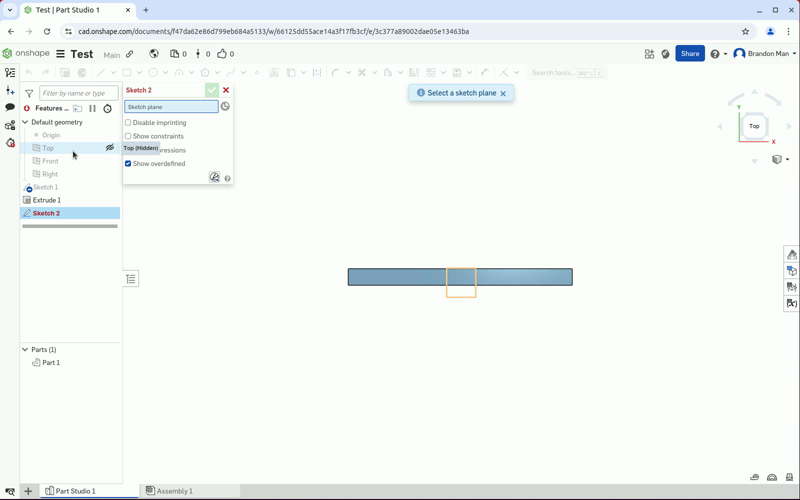
click(73, 150)
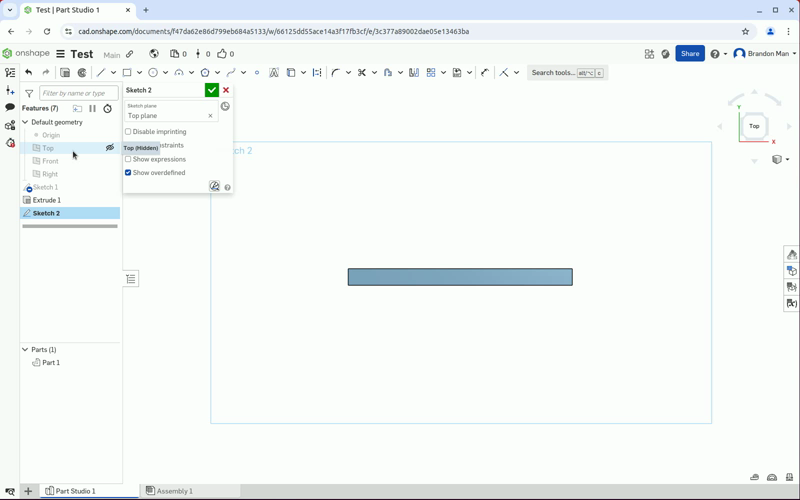
mouse_move(73, 352)
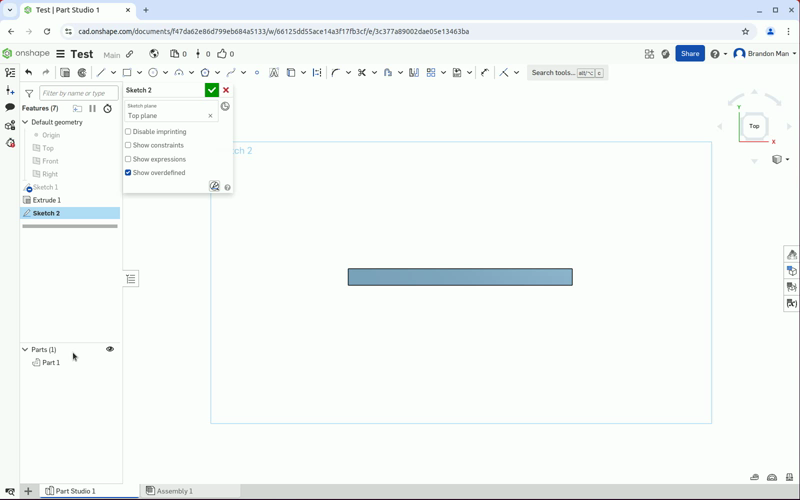
key(y)
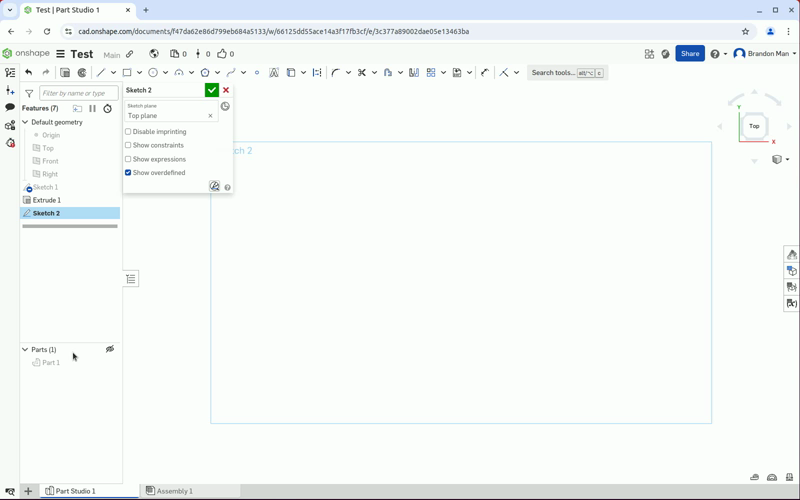
key(l)
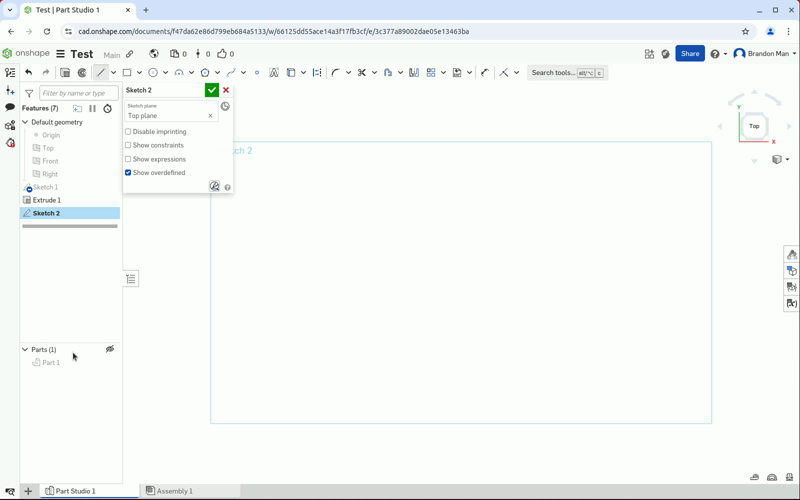
key_down(shift)
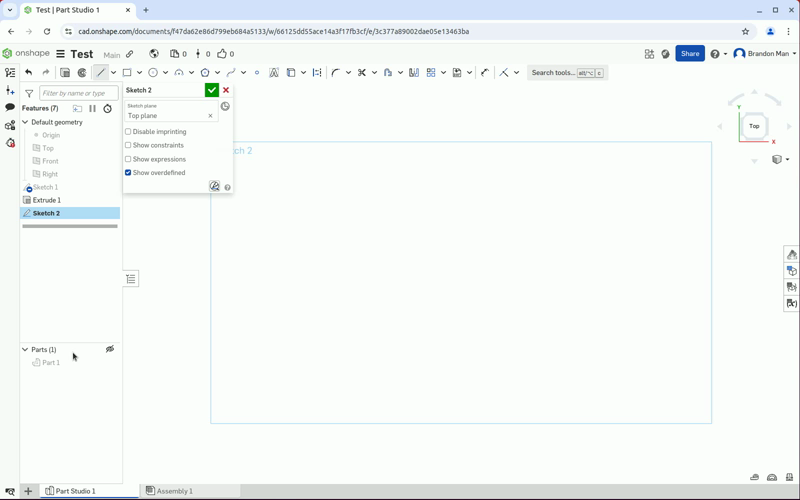
mouse_move(348, 297)
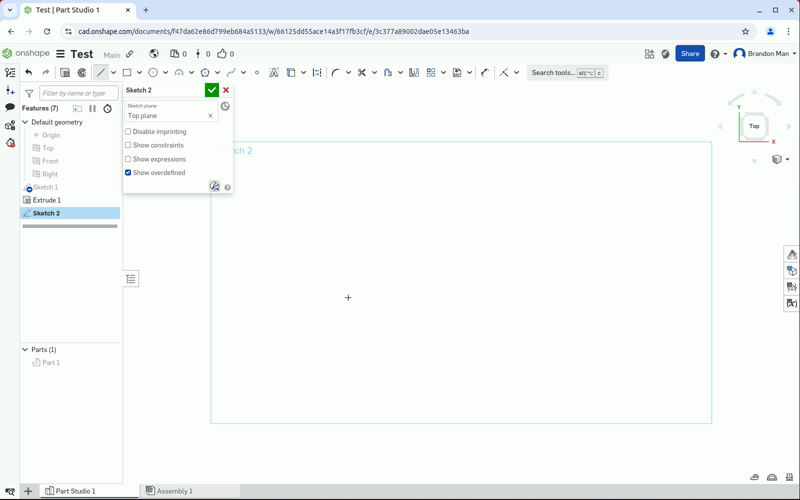
click(348, 297)
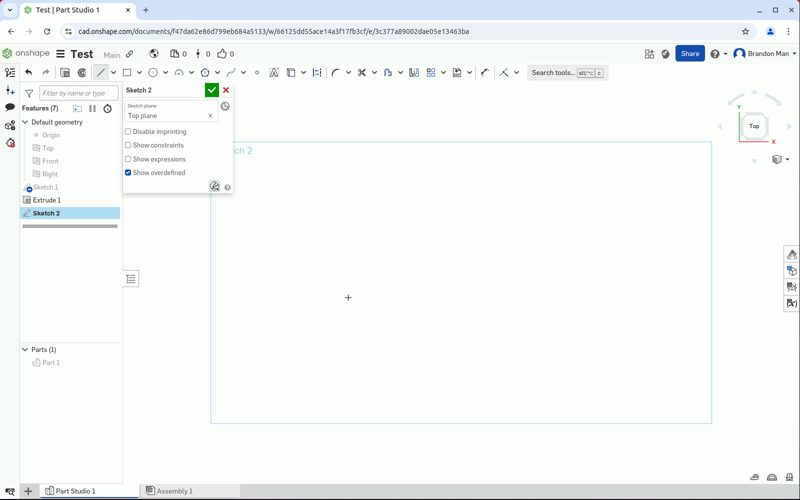
key_up(shift)
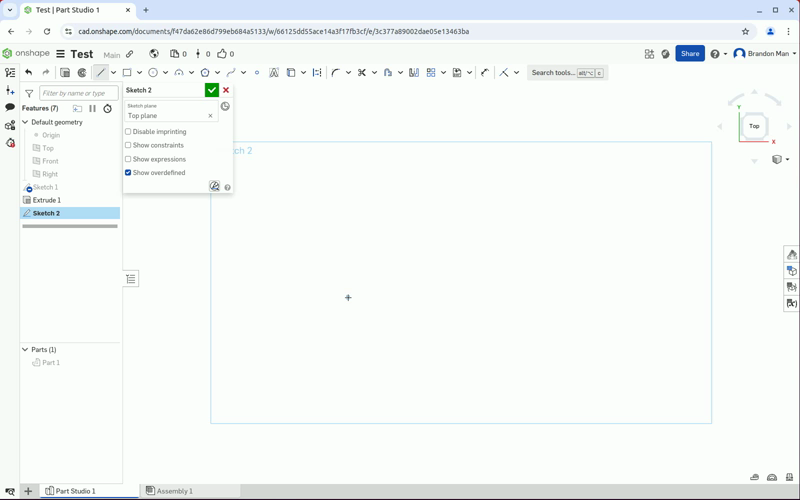
key_down(shift)
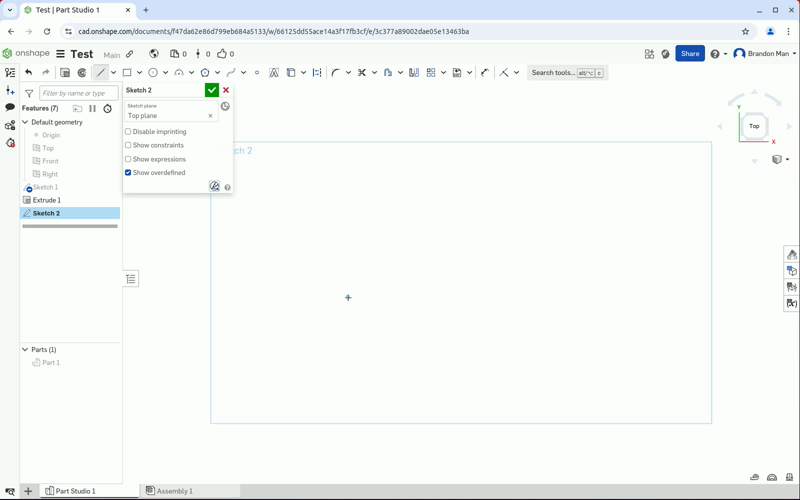
mouse_move(572, 297)
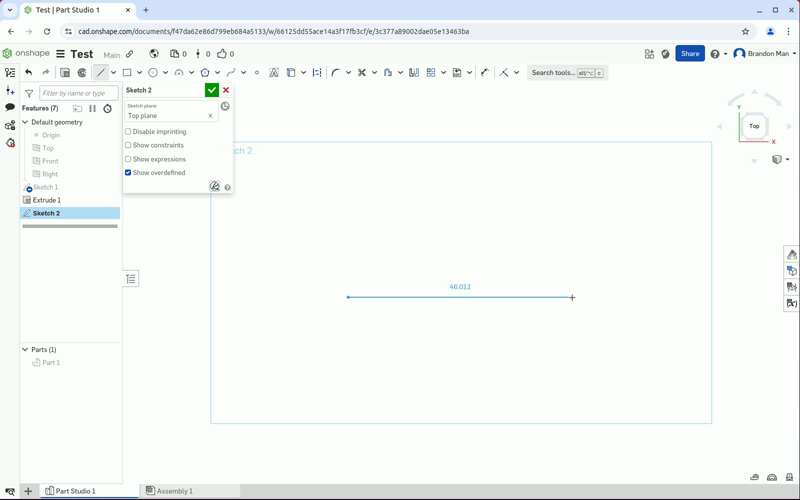
click(572, 297)
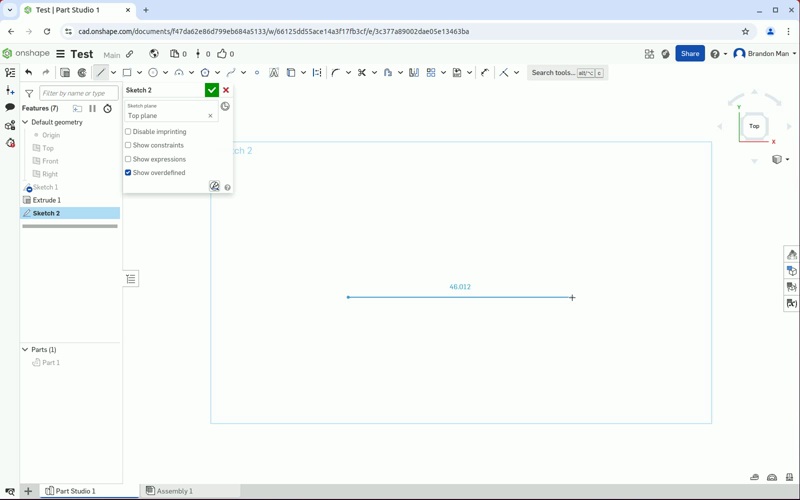
key_up(shift)
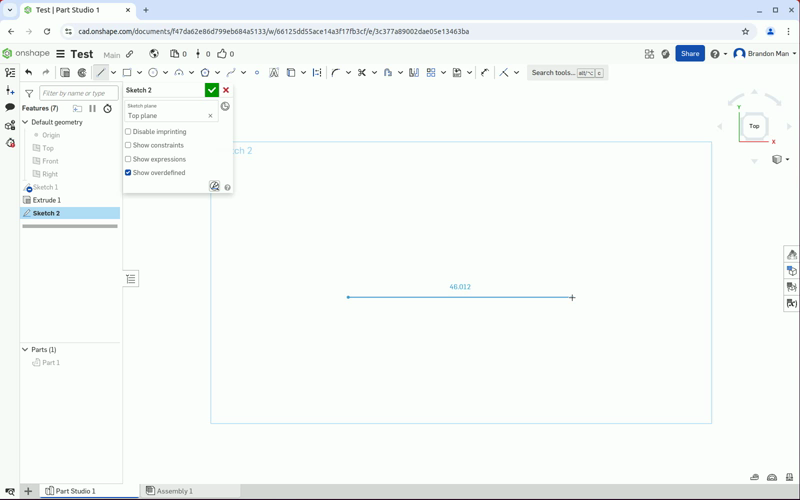
key_down(shift)
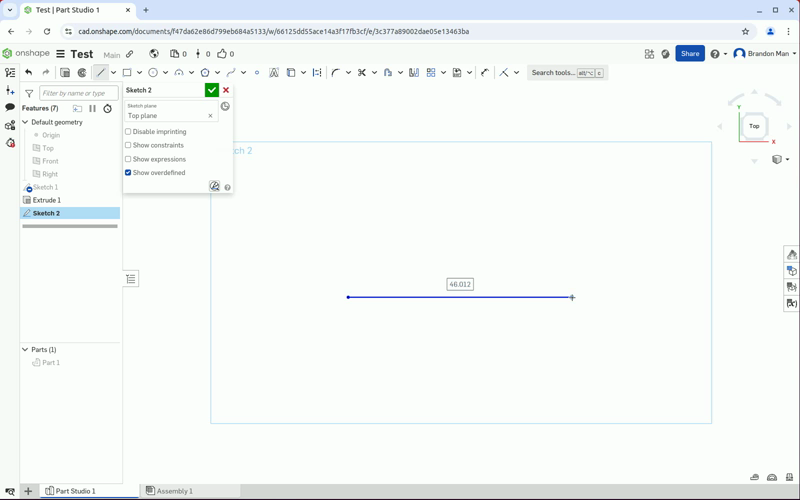
mouse_move(589, 297)
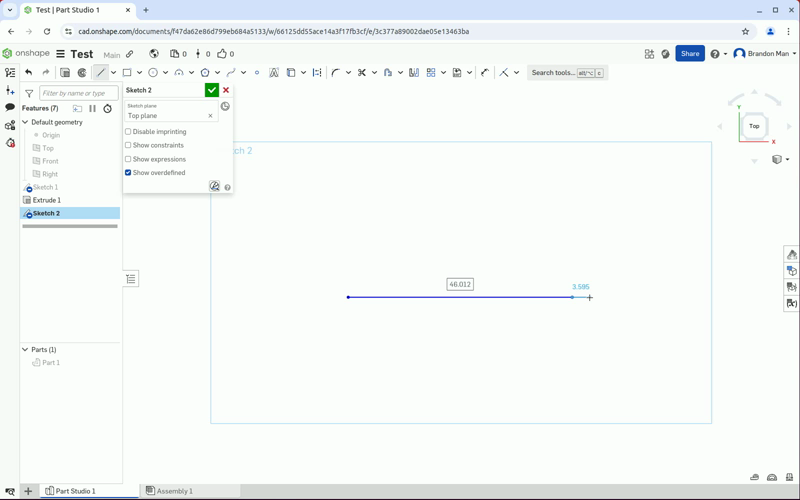
mouse_move(572, 285)
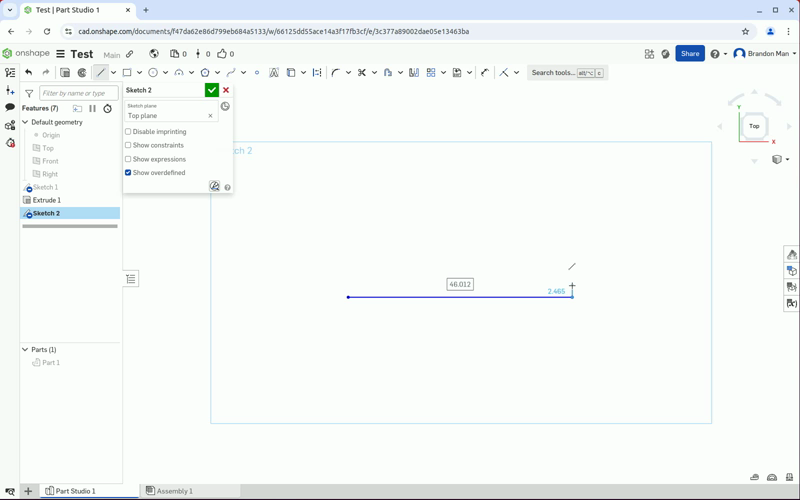
click(572, 285)
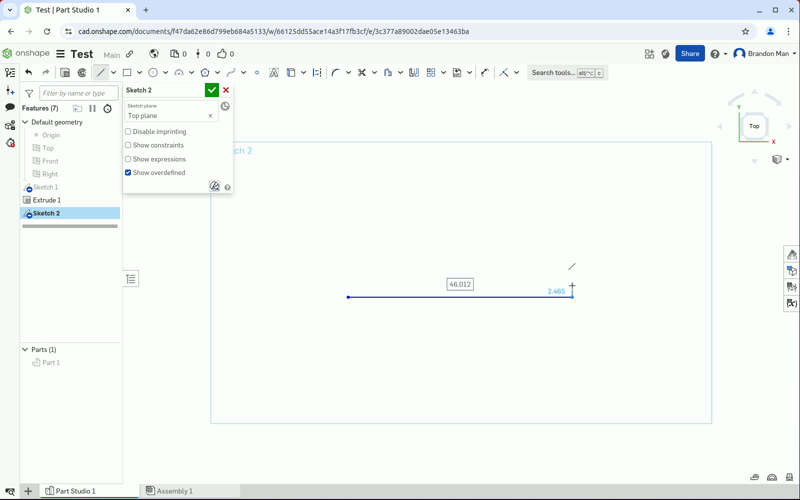
key_up(shift)
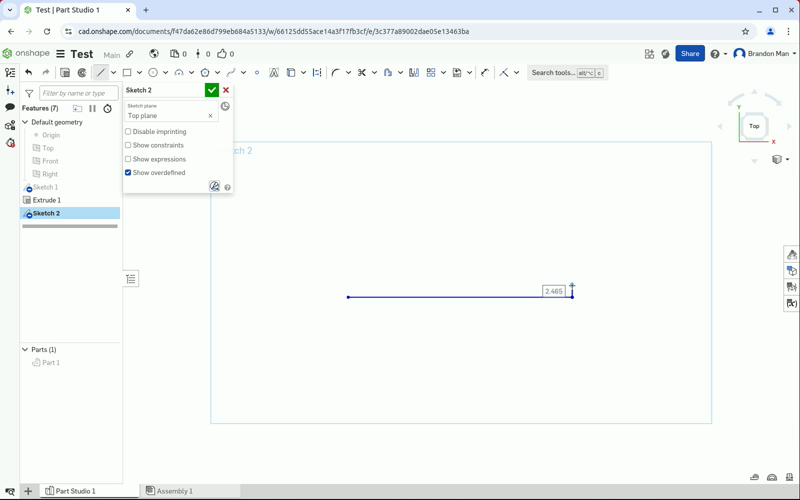
key_down(shift)
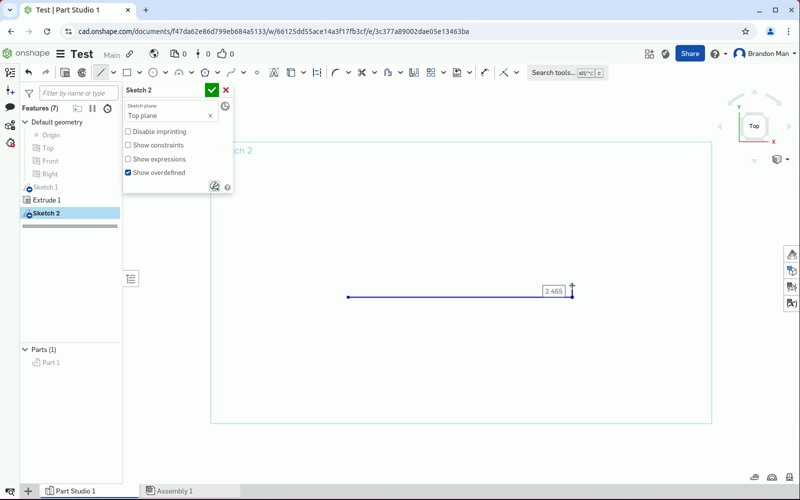
mouse_move(348, 285)
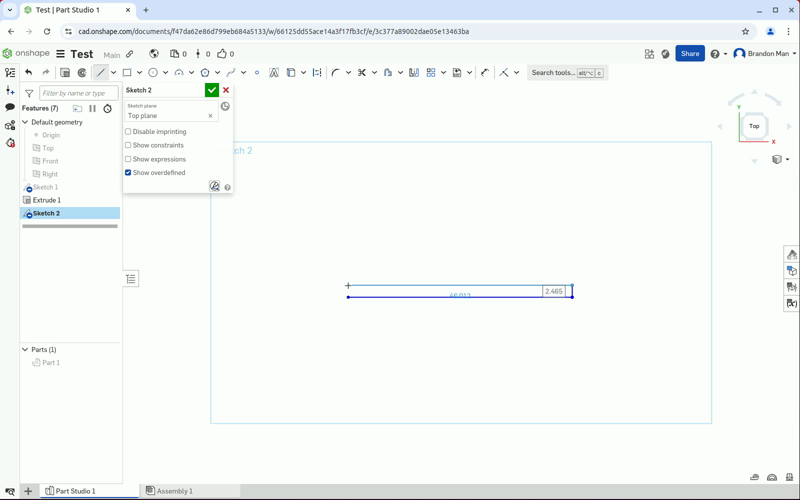
click(348, 285)
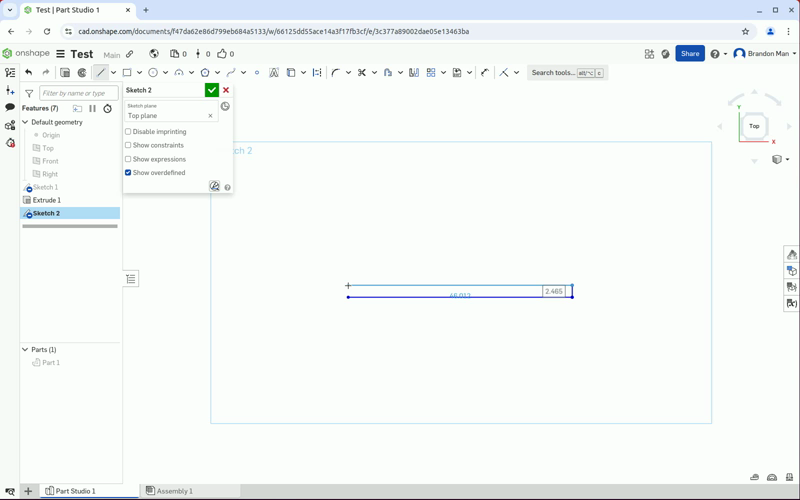
key_up(shift)
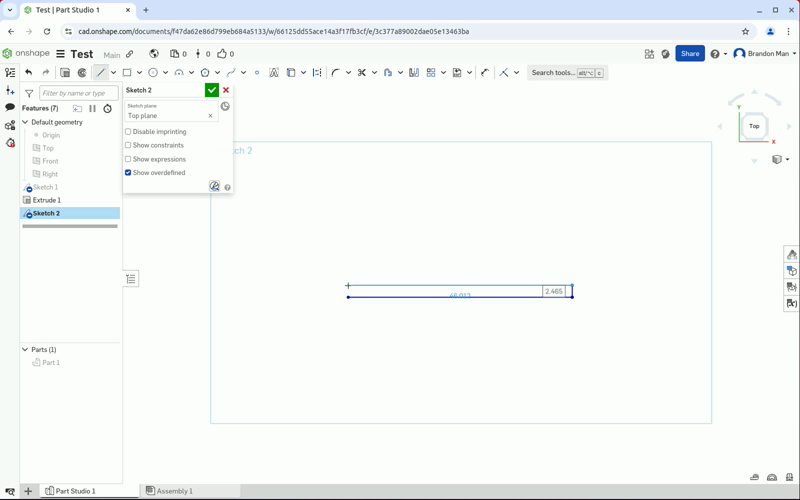
mouse_move(378, 285)
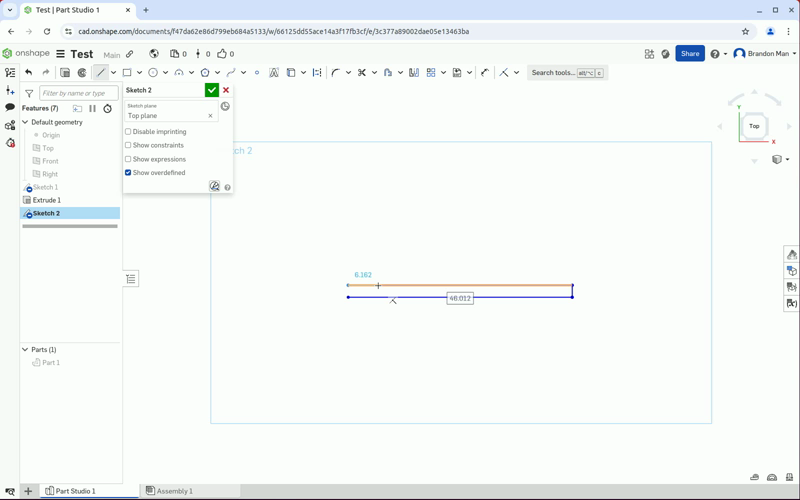
key_down(shift)
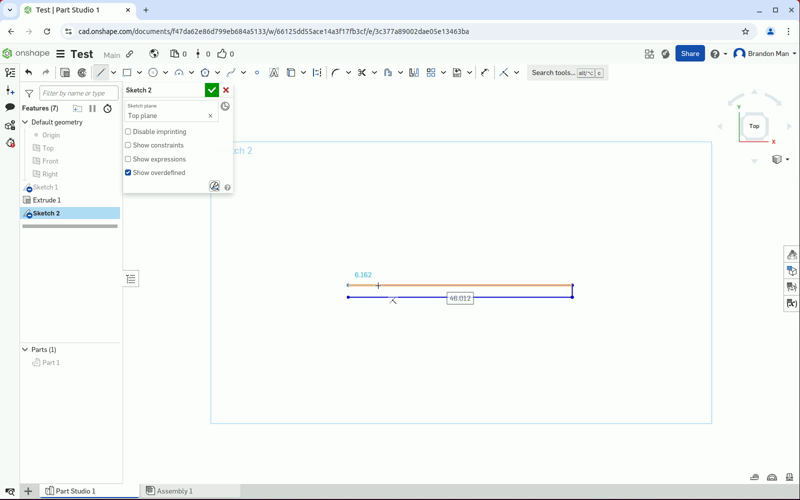
mouse_move(348, 297)
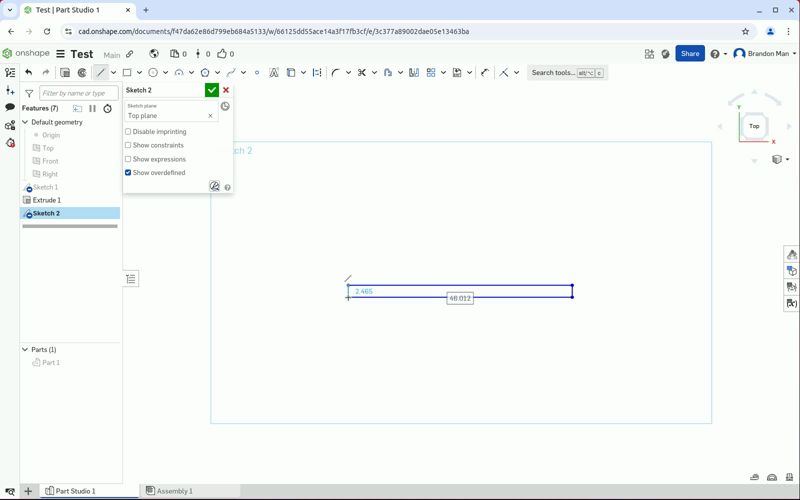
key_up(shift)
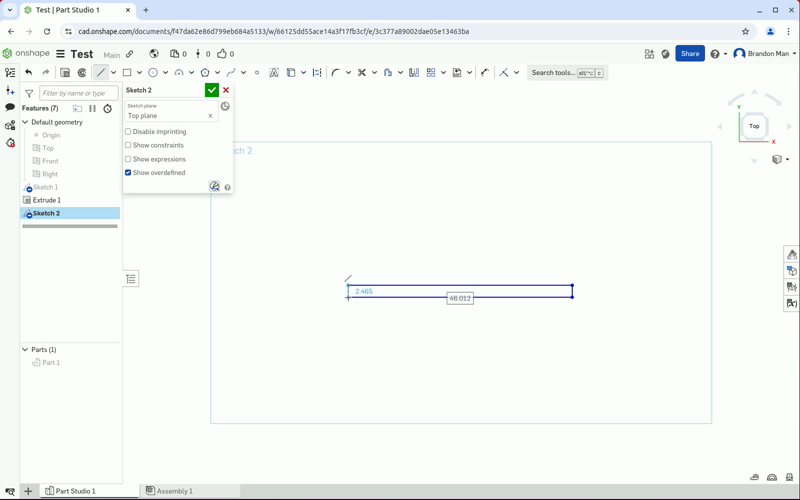
click(348, 297)
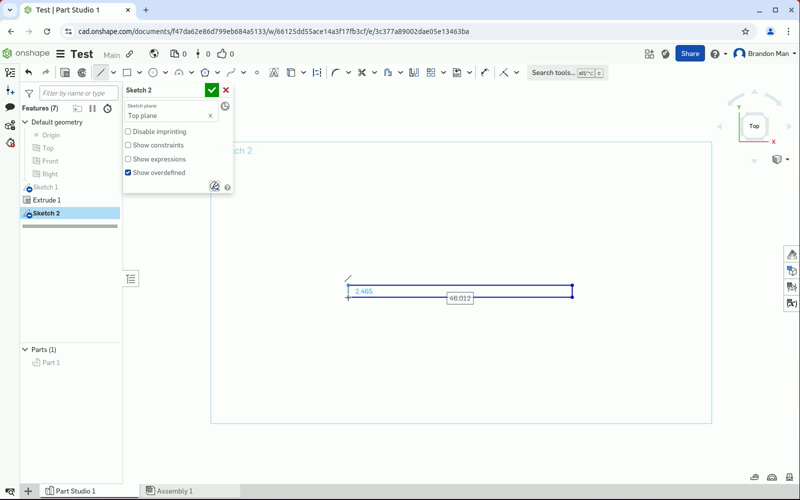
key(esc)
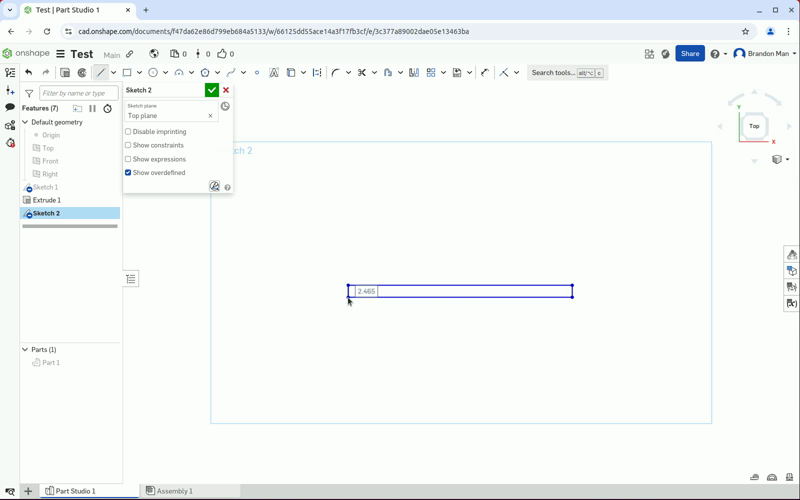
mouse_move(461, 290)
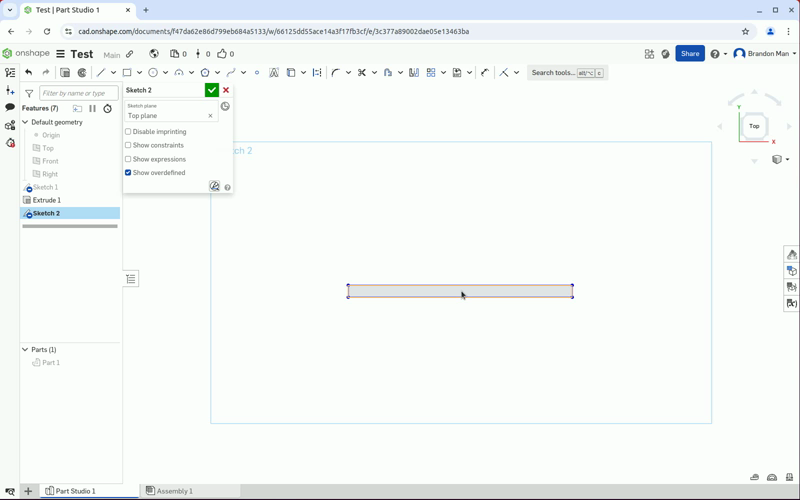
click(461, 290)
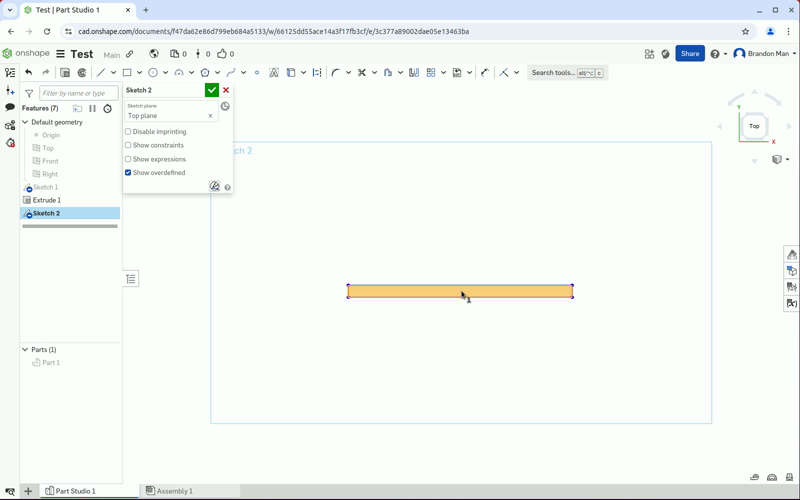
mouse_move(73, 352)
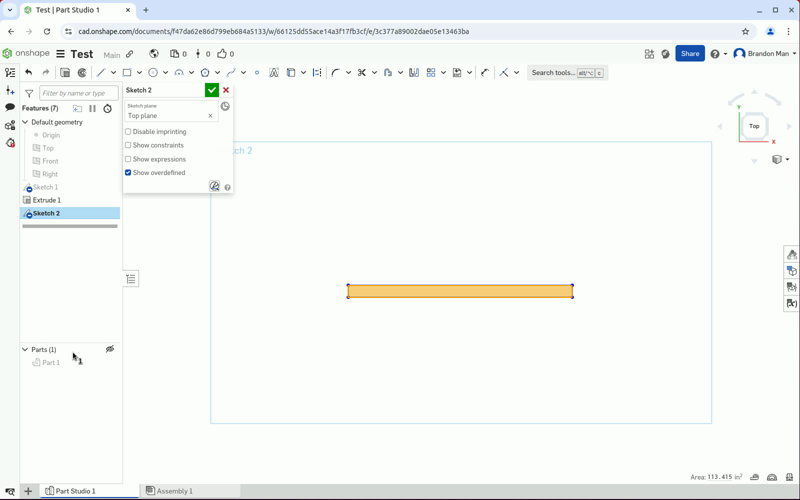
key(shift+y)
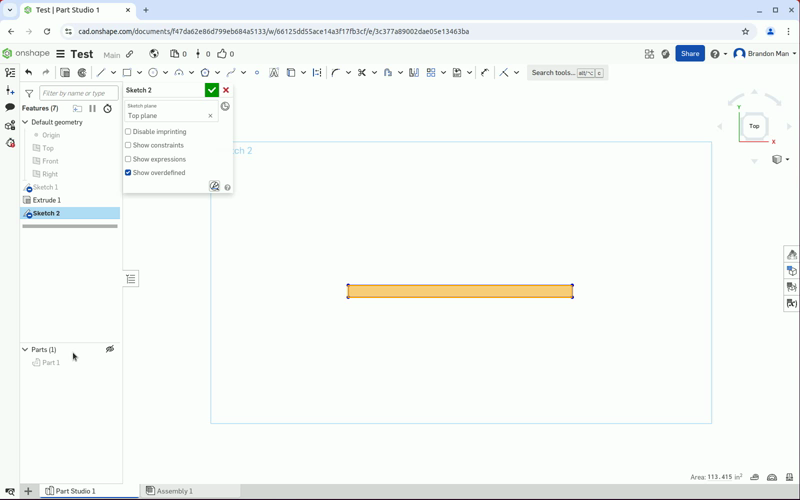
key(shift+e)
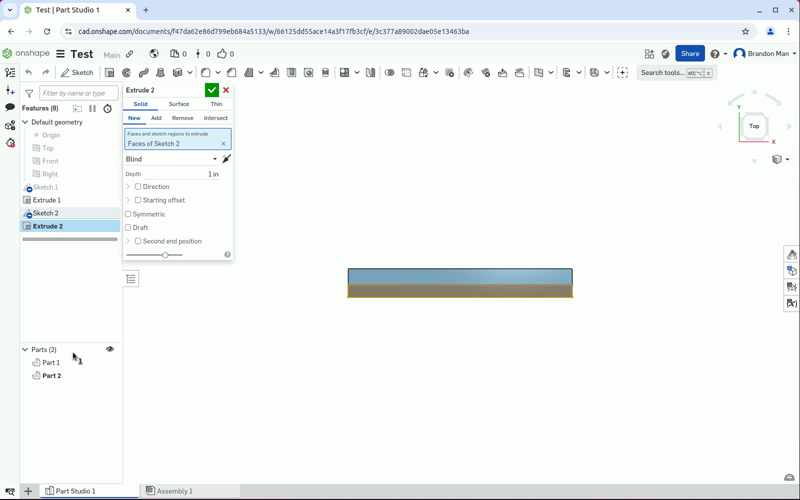
mouse_move(143, 106)
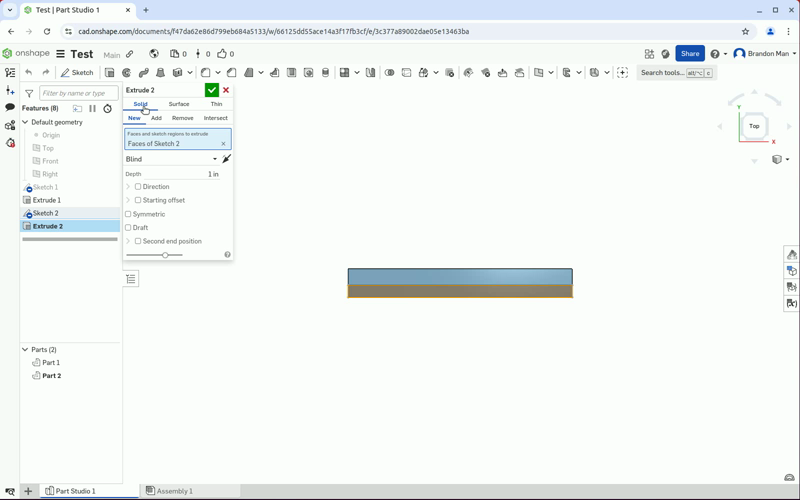
click(143, 106)
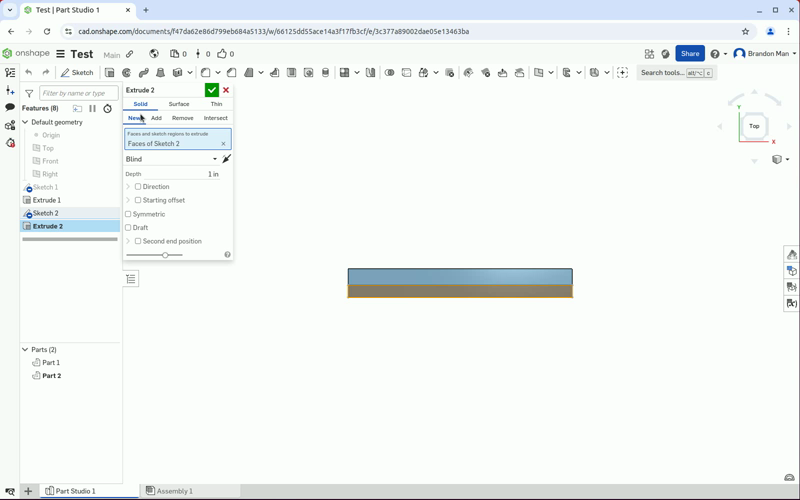
mouse_move(137, 120)
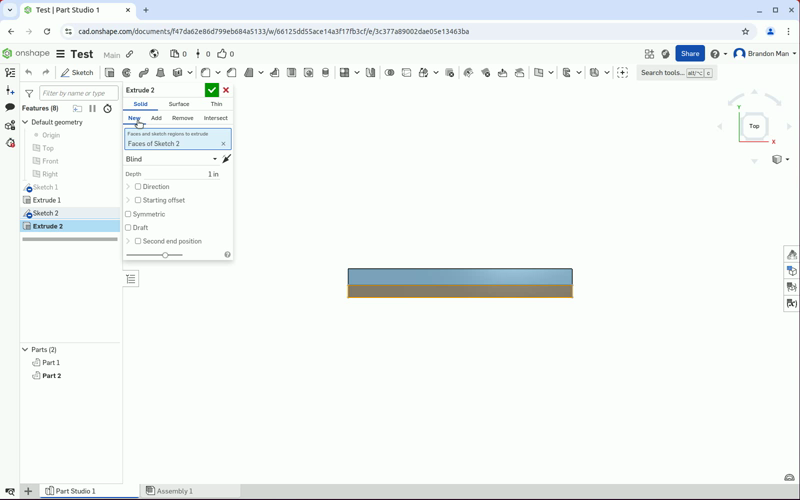
click(137, 120)
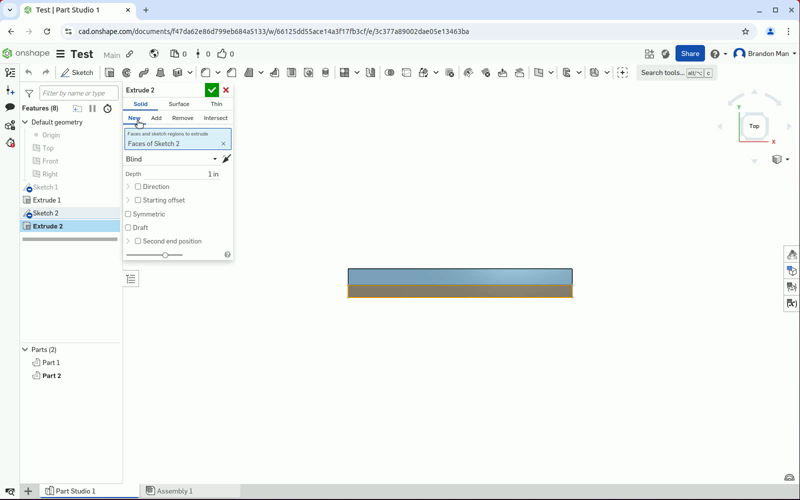
key(tab, 4)
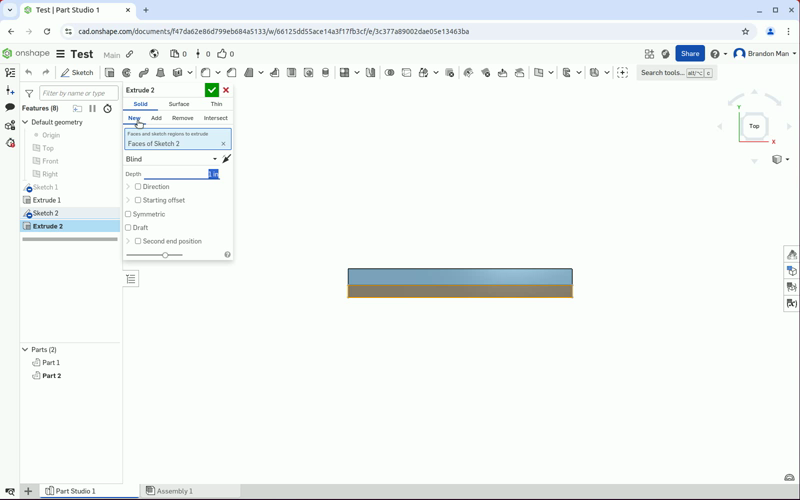
text(-21.423)
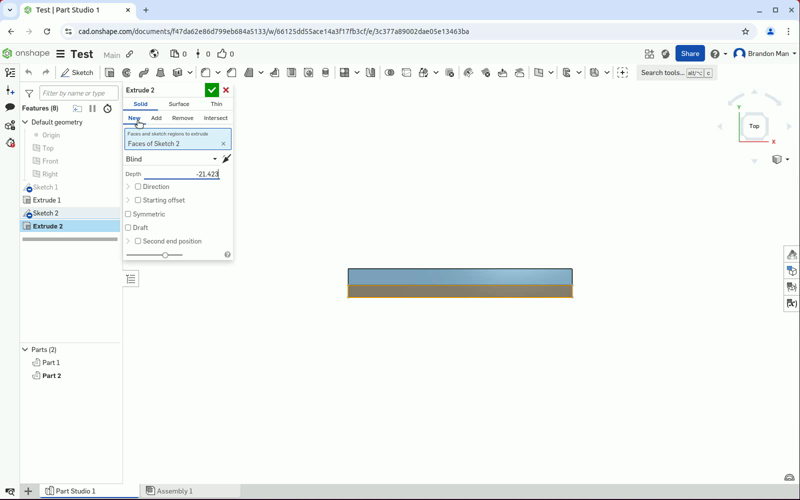
key(enter)
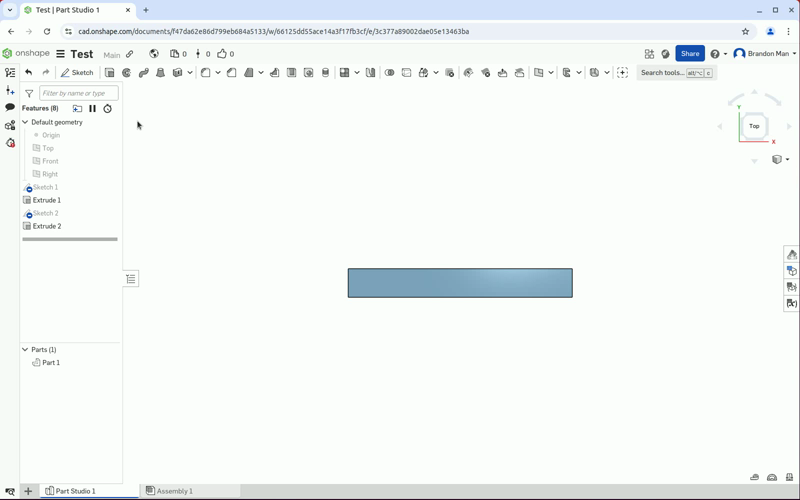
key(shift+h)
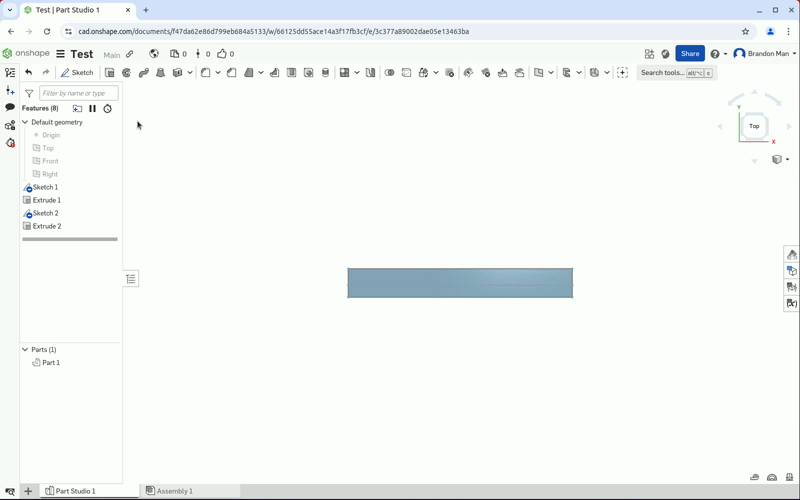
key(shift+h)
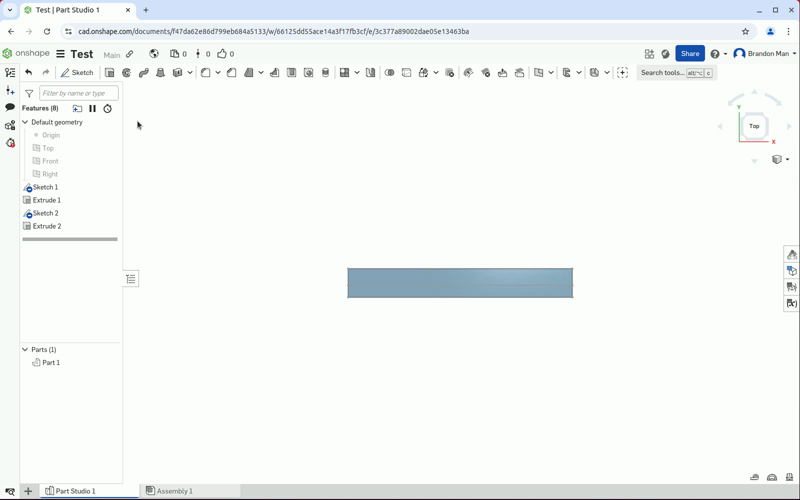
key(shift+7)
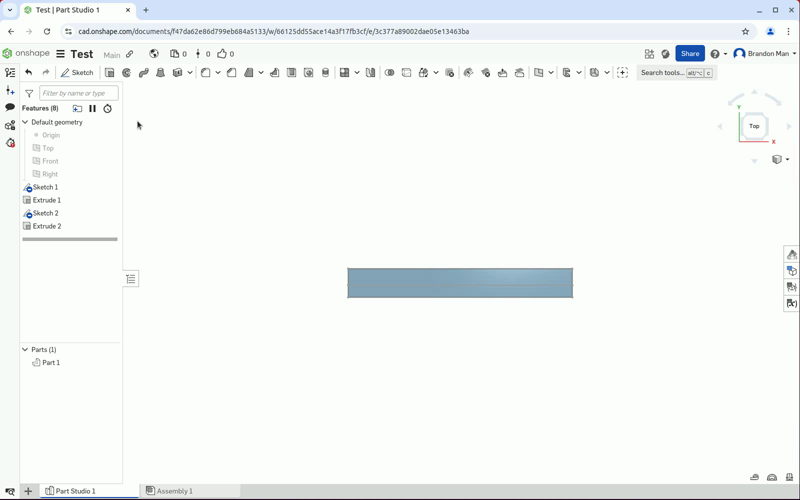
key(up, 3)
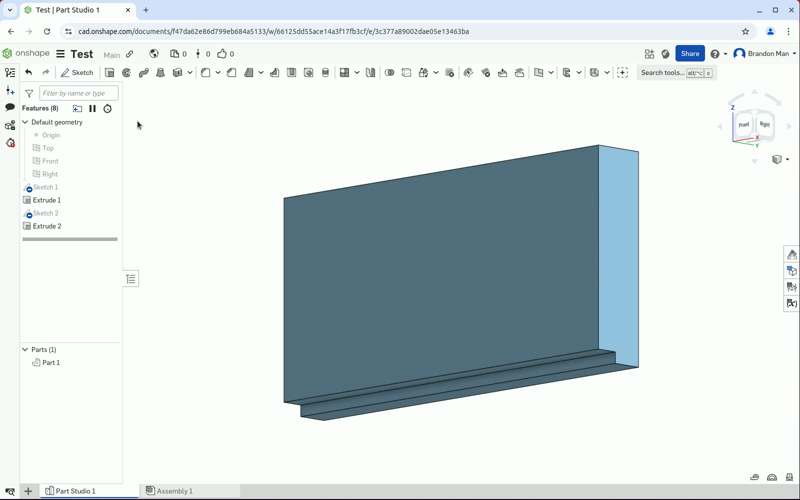
key(left, 3)
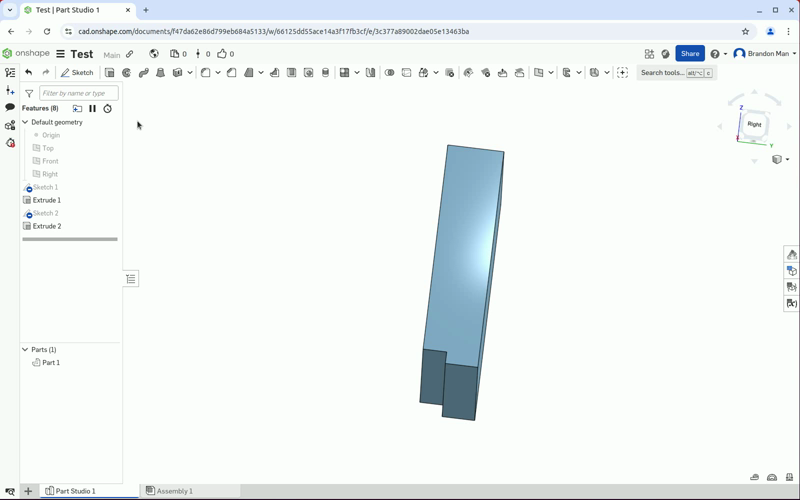
key(right, 3)
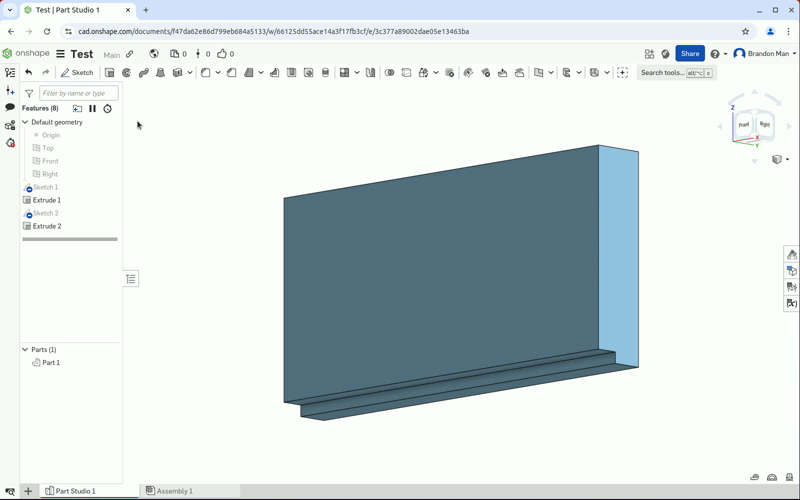
key(down, 3)
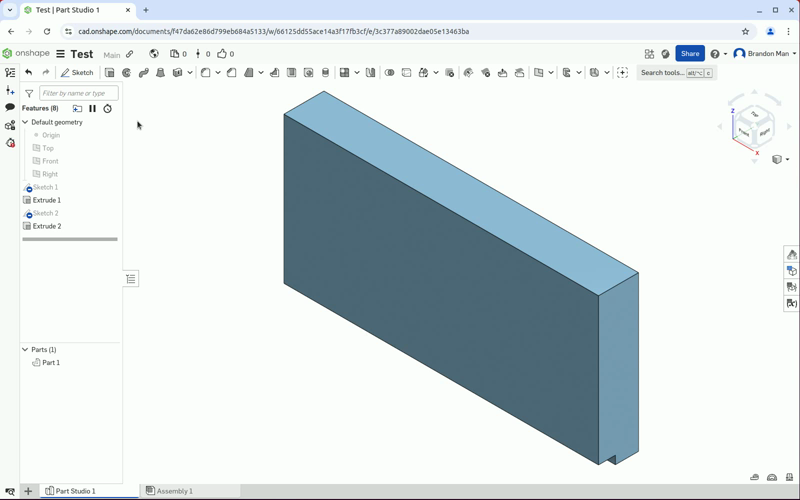
mouse_move(73, 189)
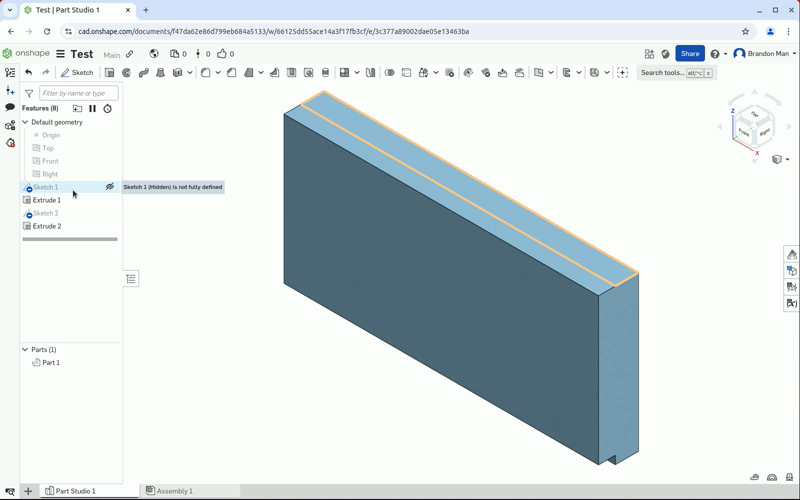
click(73, 189)